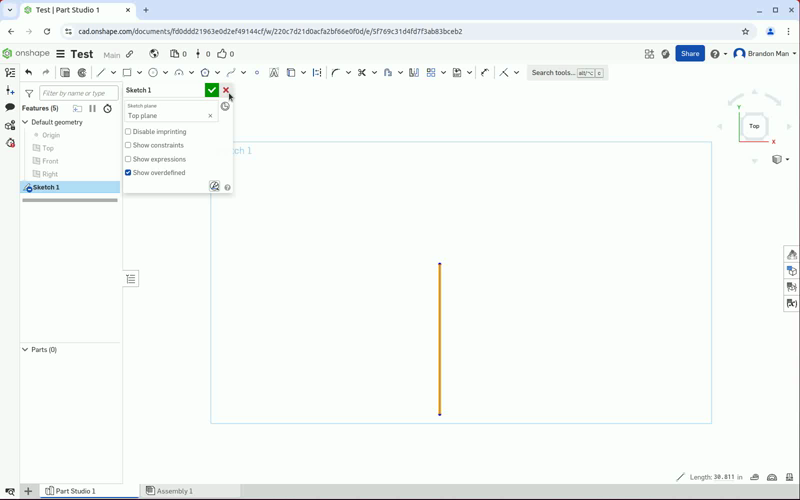
key(shift+h)
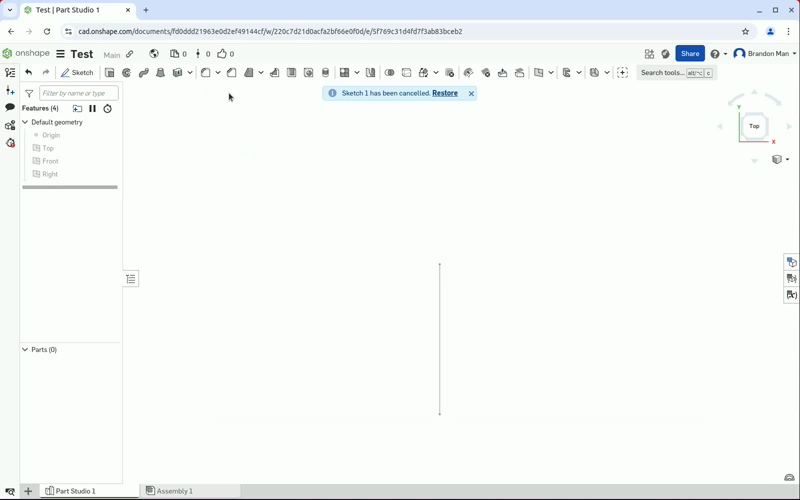
key(shift+s)
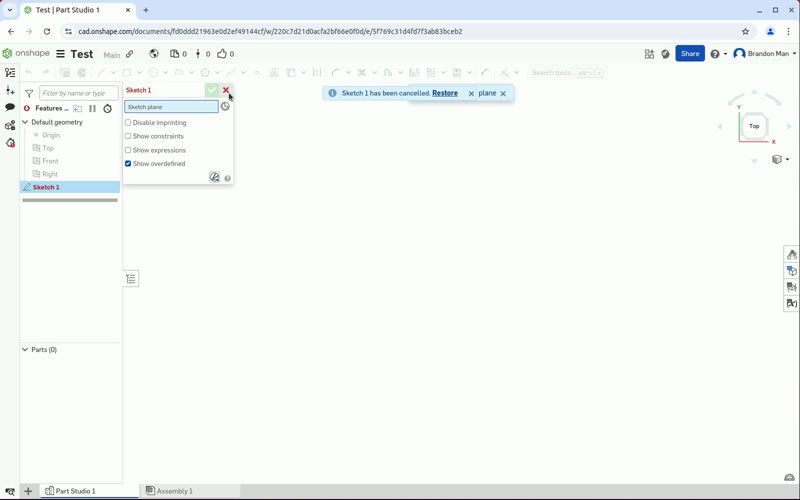
mouse_move(73, 150)
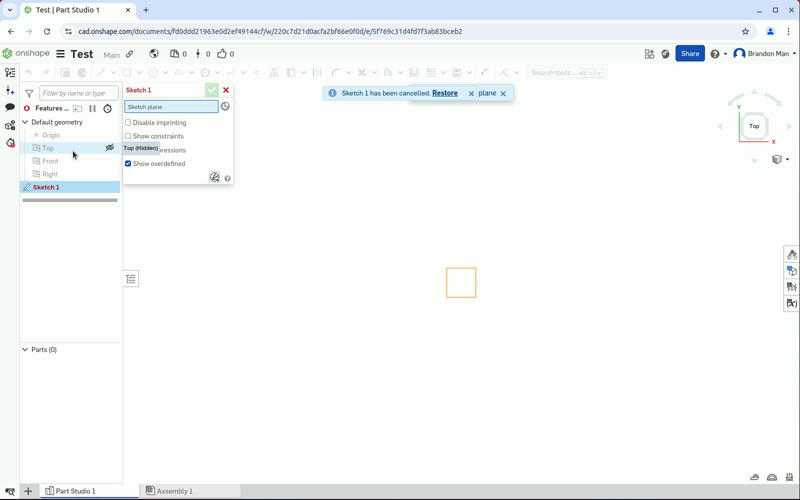
click(73, 150)
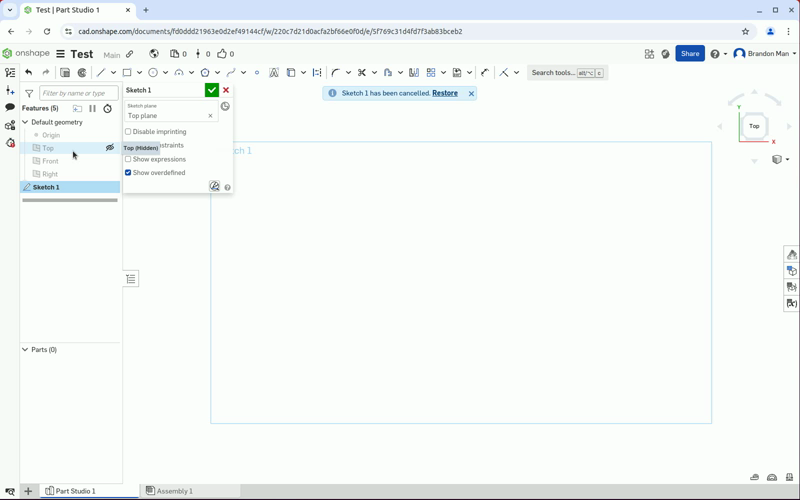
mouse_move(73, 352)
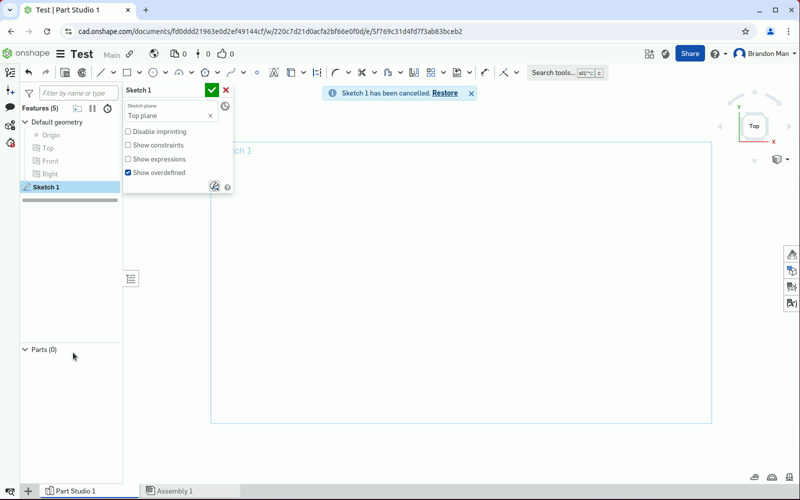
key(y)
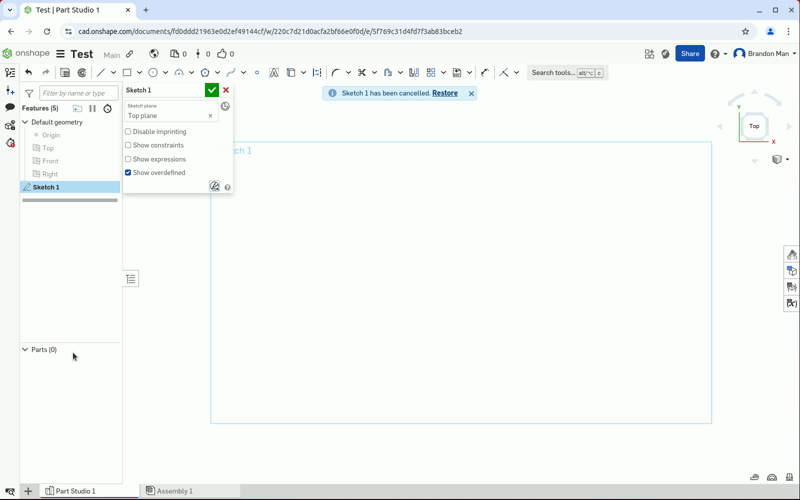
key(l)
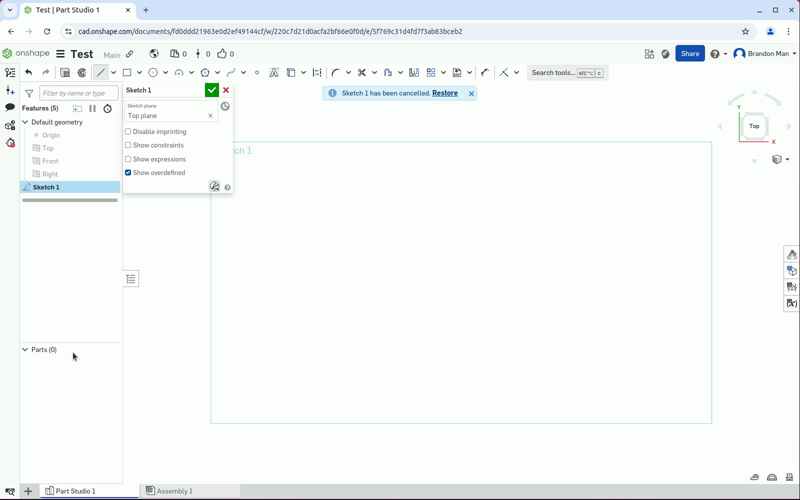
key_down(shift)
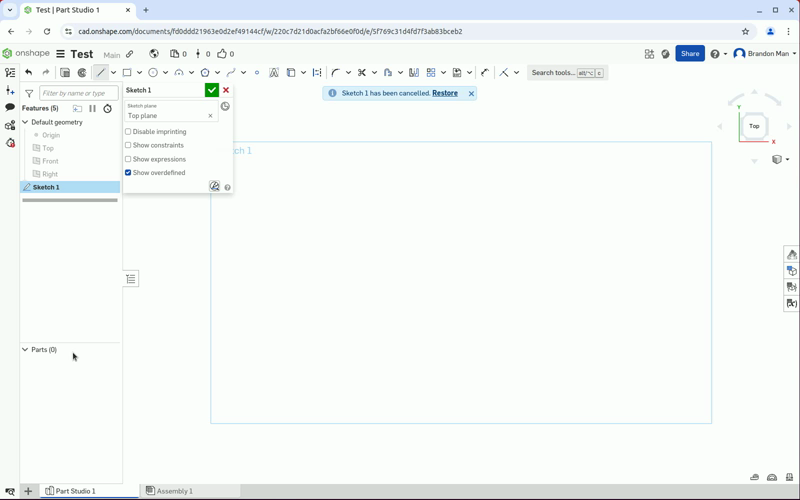
mouse_move(460, 282)
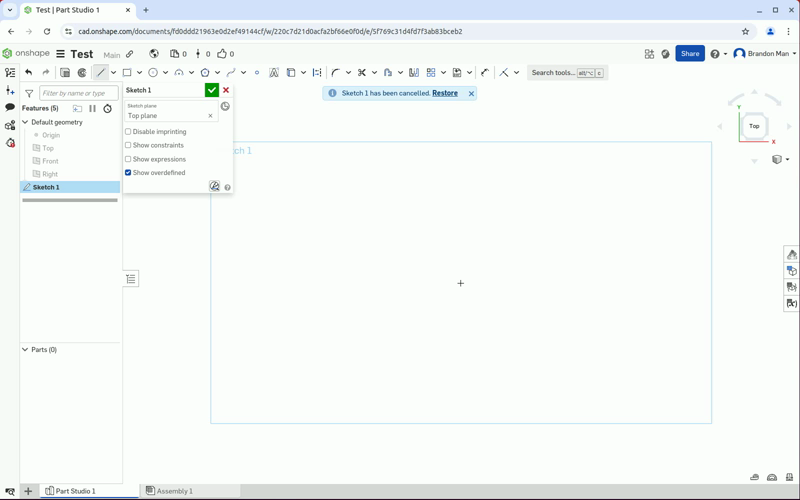
click(460, 282)
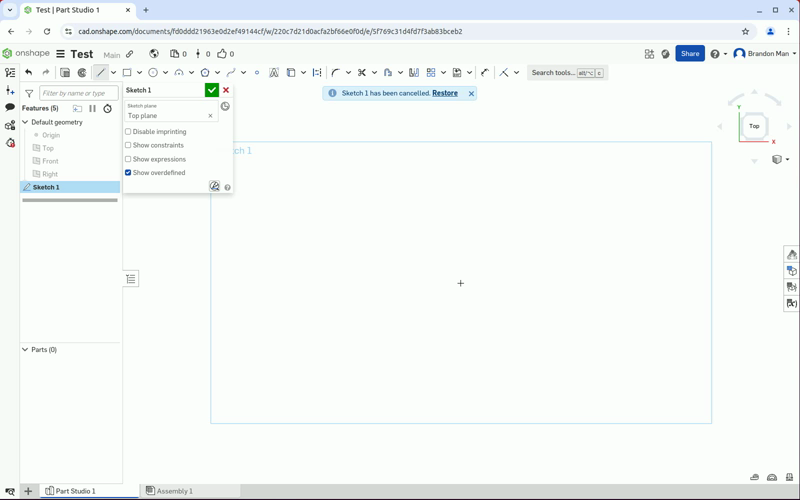
key_up(shift)
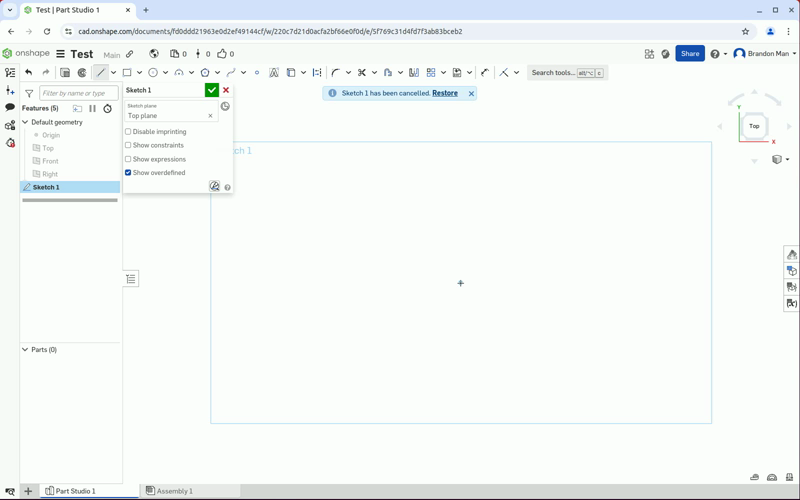
key_down(shift)
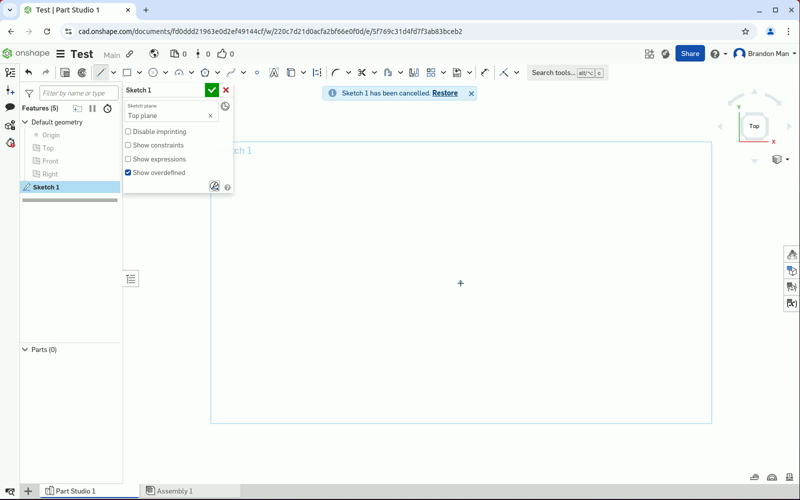
mouse_move(535, 282)
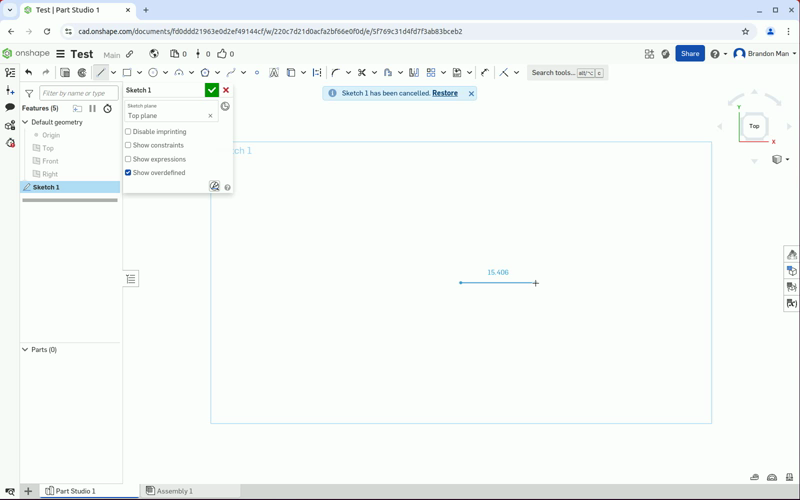
click(535, 282)
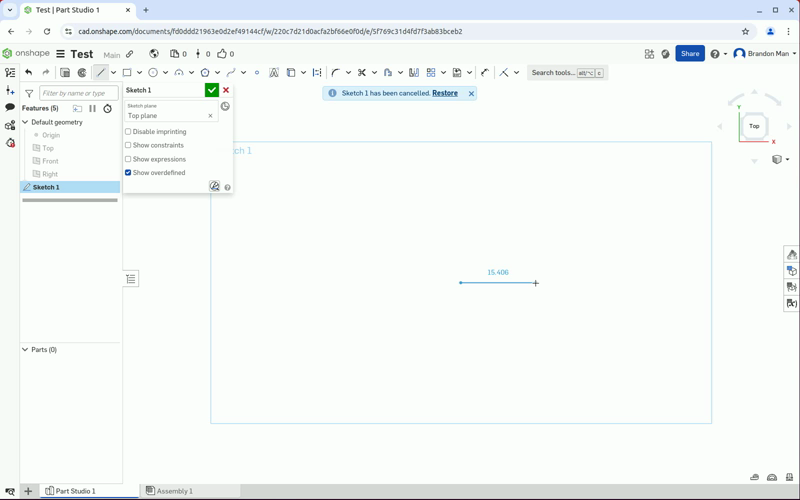
key_up(shift)
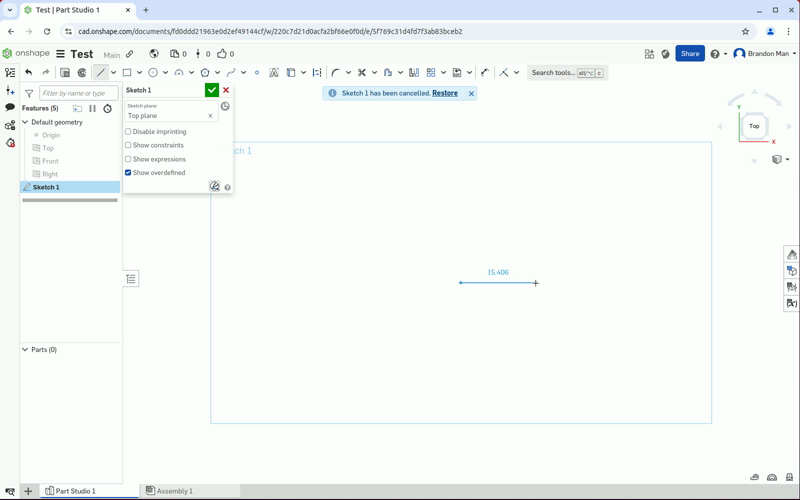
key_down(shift)
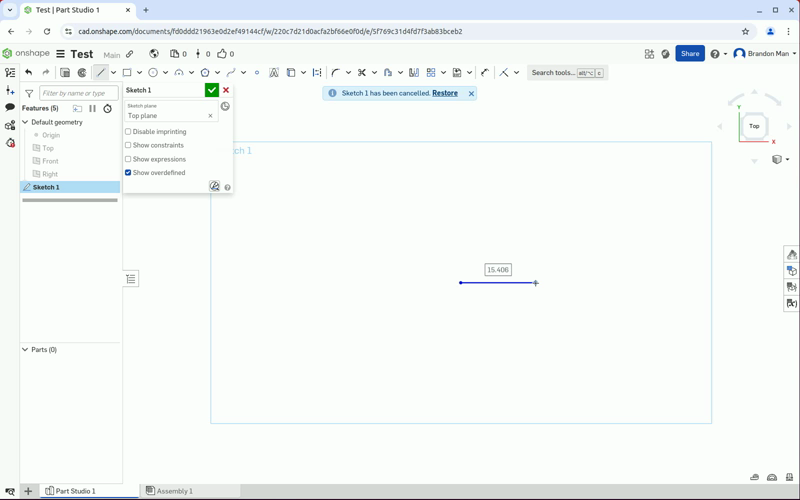
mouse_move(535, 170)
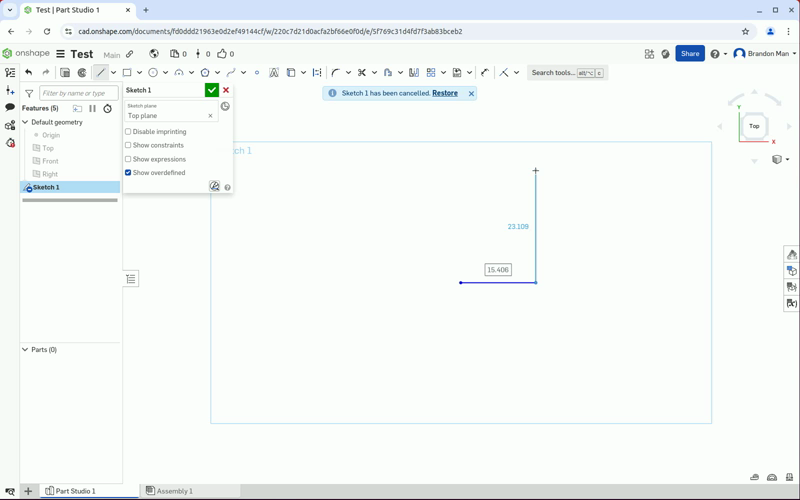
click(535, 170)
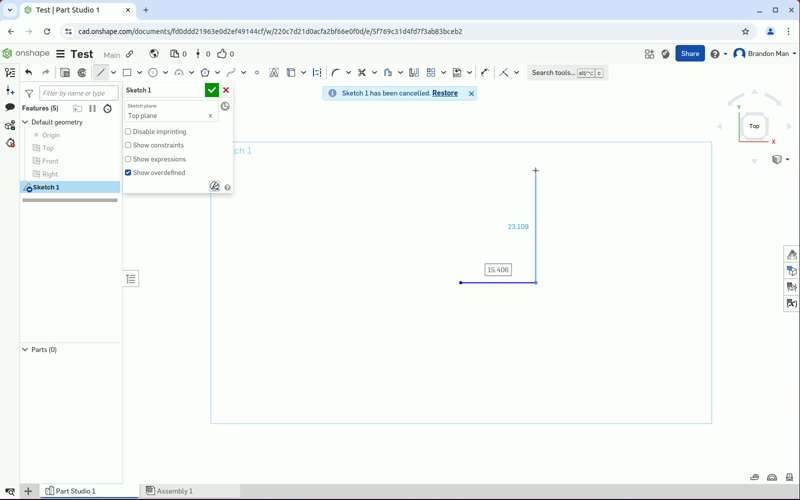
key_up(shift)
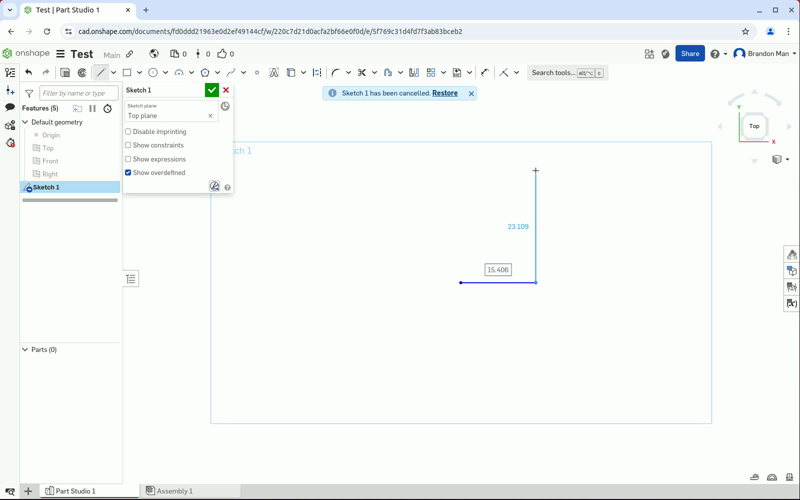
key_down(shift)
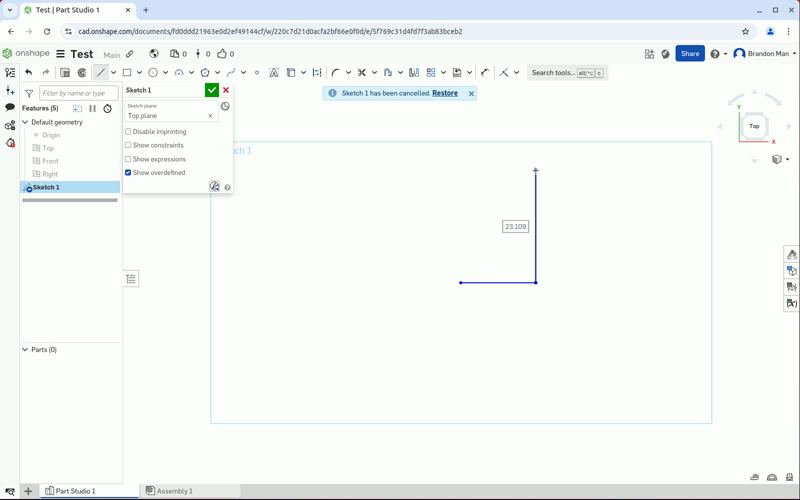
mouse_move(460, 170)
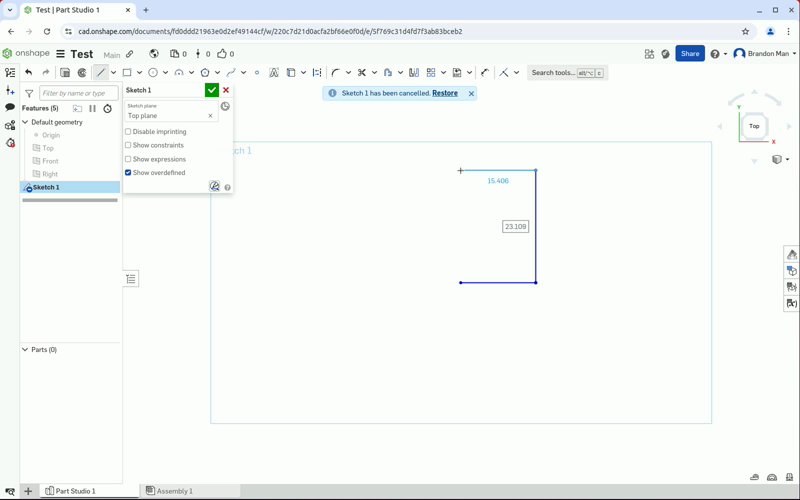
click(460, 170)
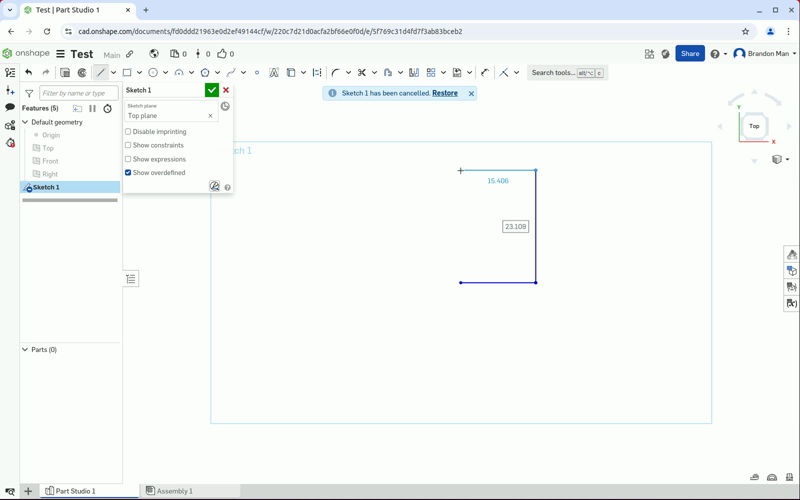
key_up(shift)
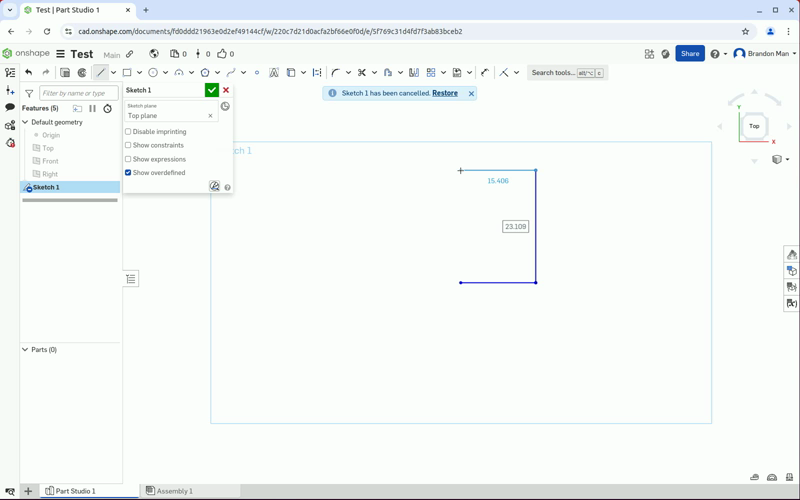
key_down(shift)
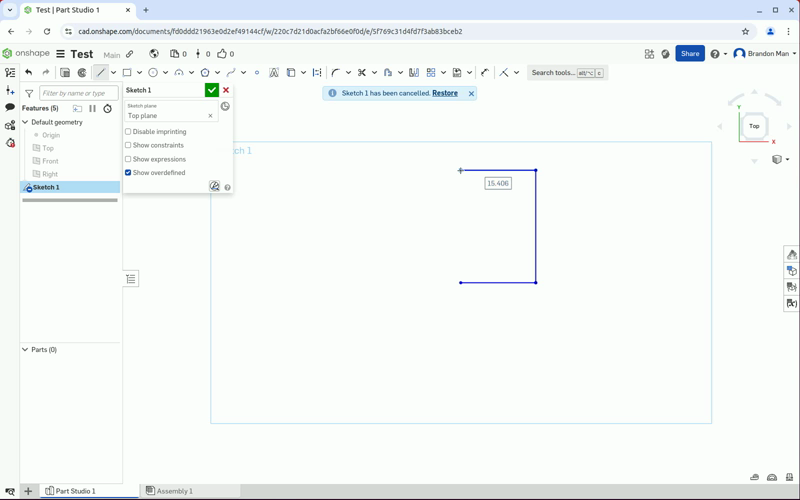
mouse_move(460, 282)
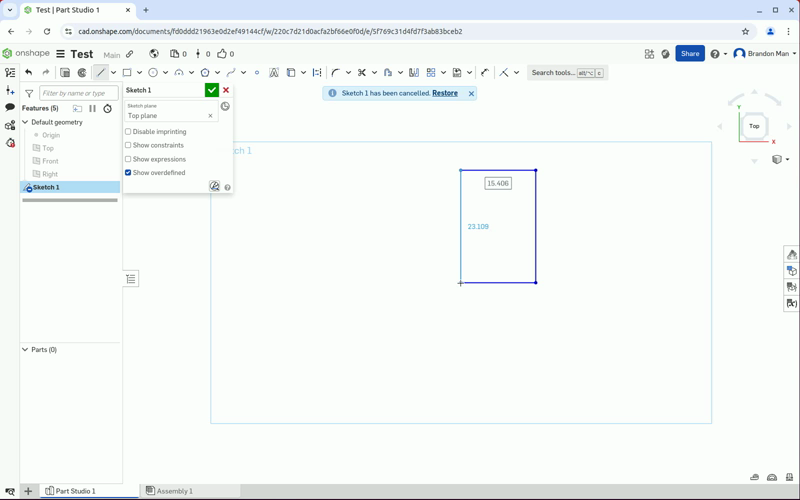
key_up(shift)
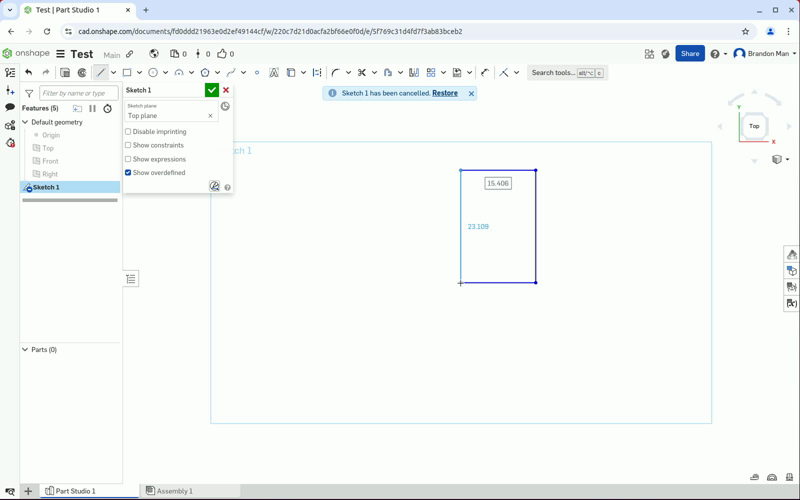
click(460, 282)
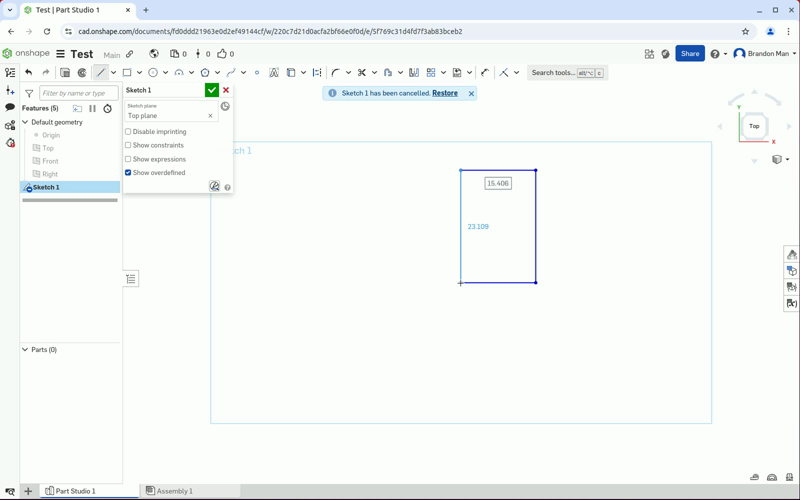
key(esc)
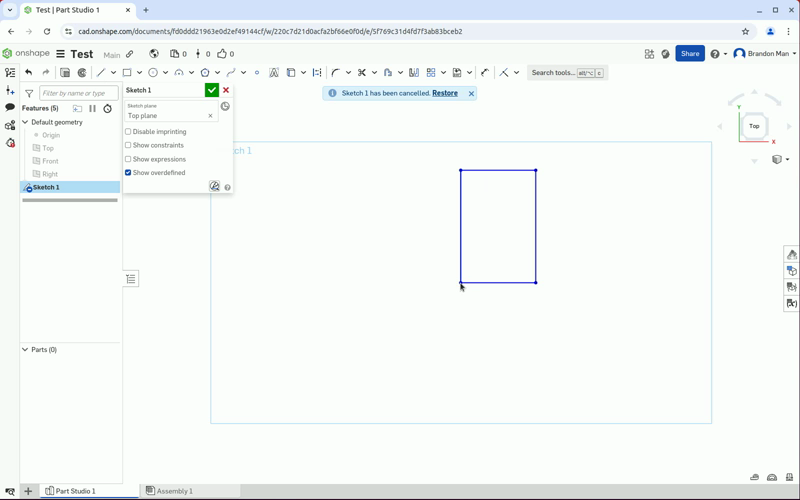
mouse_move(519, 267)
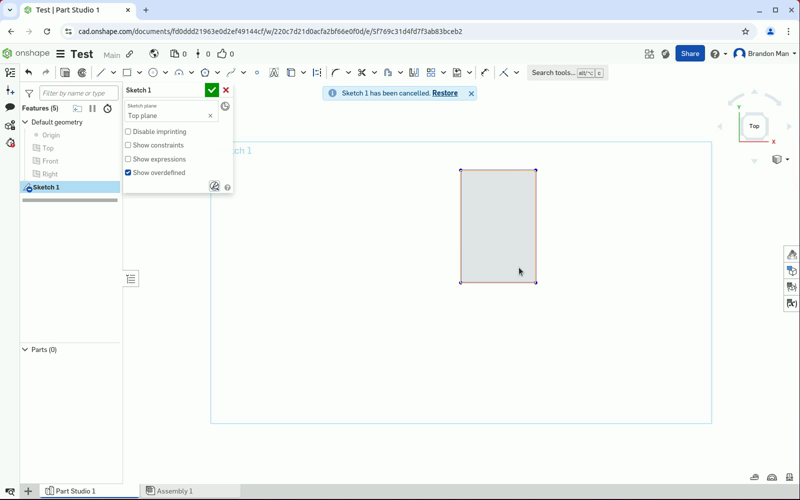
click(519, 267)
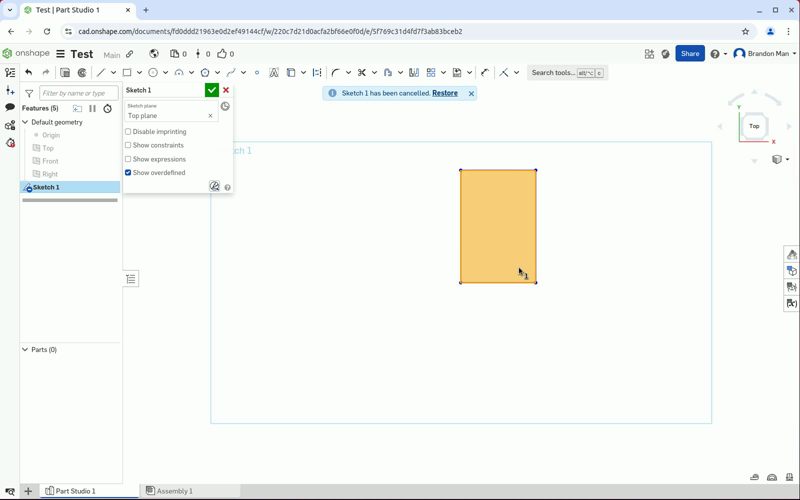
mouse_move(73, 352)
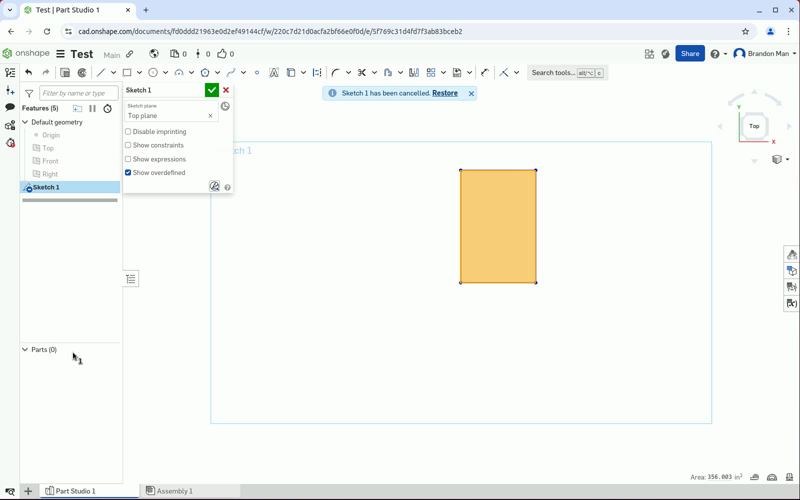
key(shift+y)
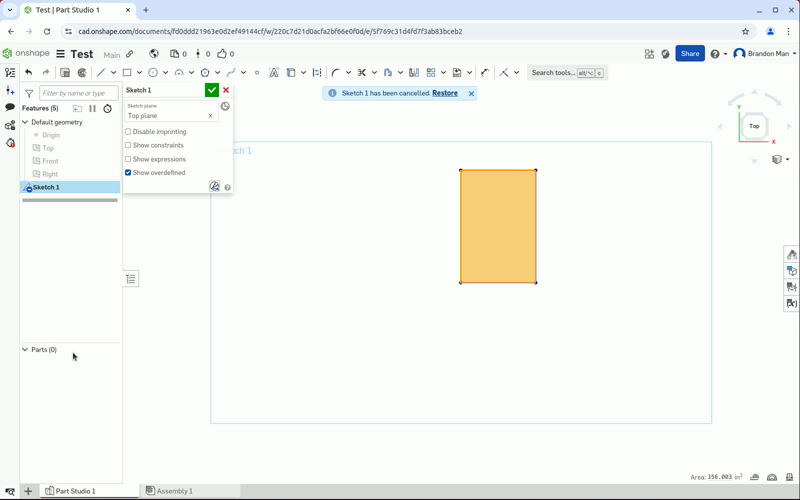
key(shift+e)
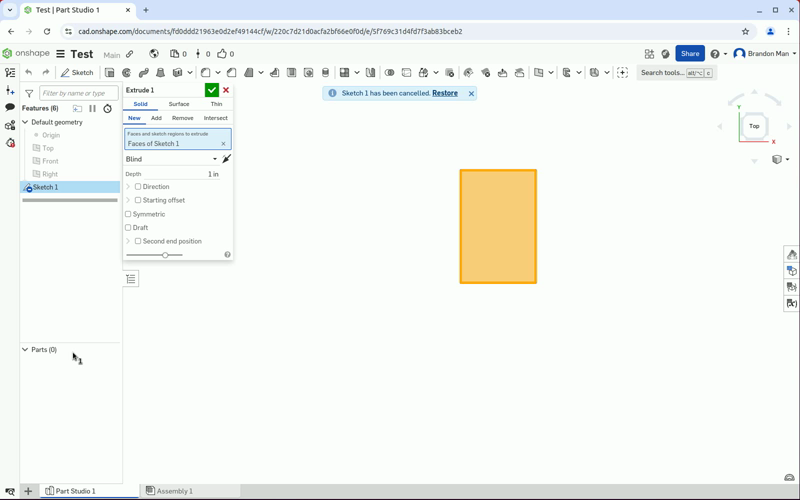
mouse_move(143, 106)
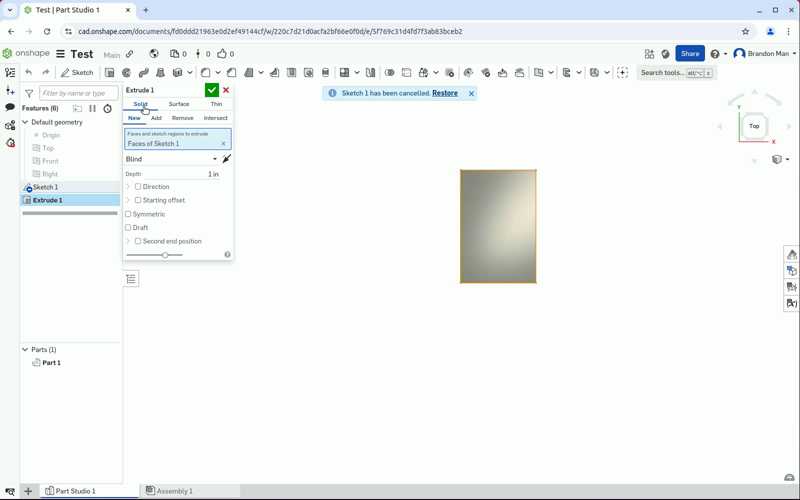
click(143, 106)
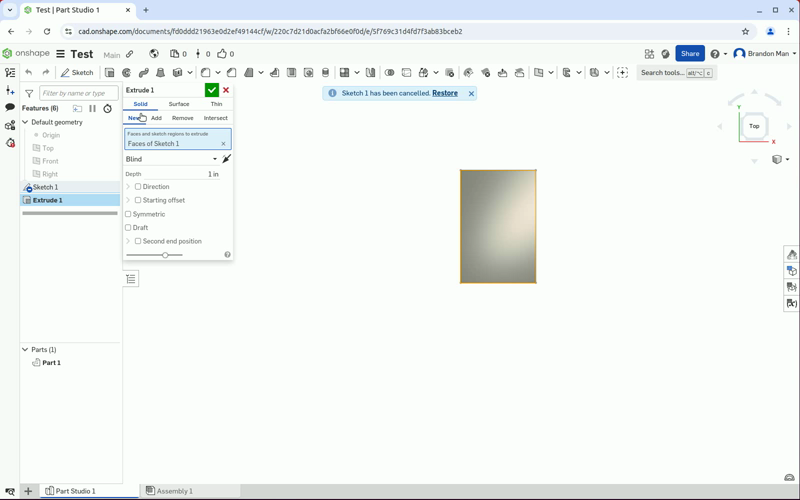
mouse_move(137, 120)
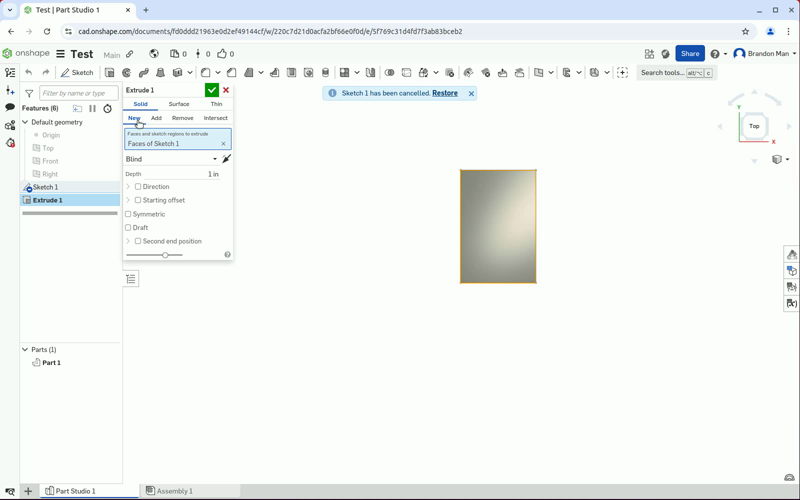
click(137, 120)
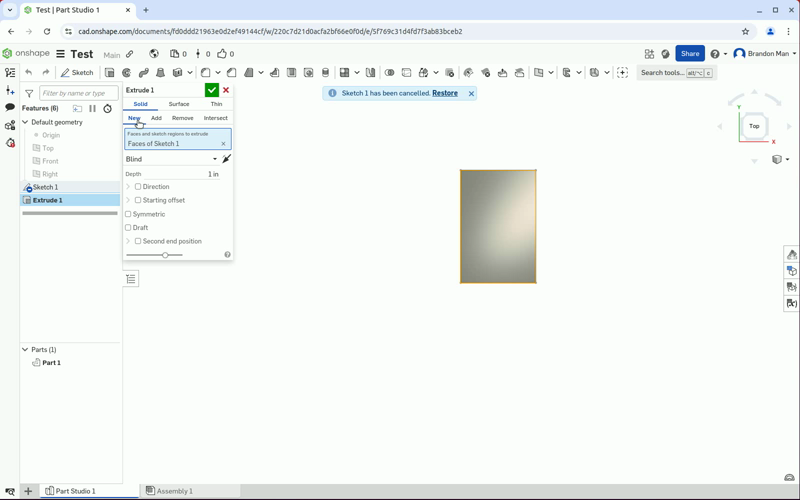
key(tab, 4)
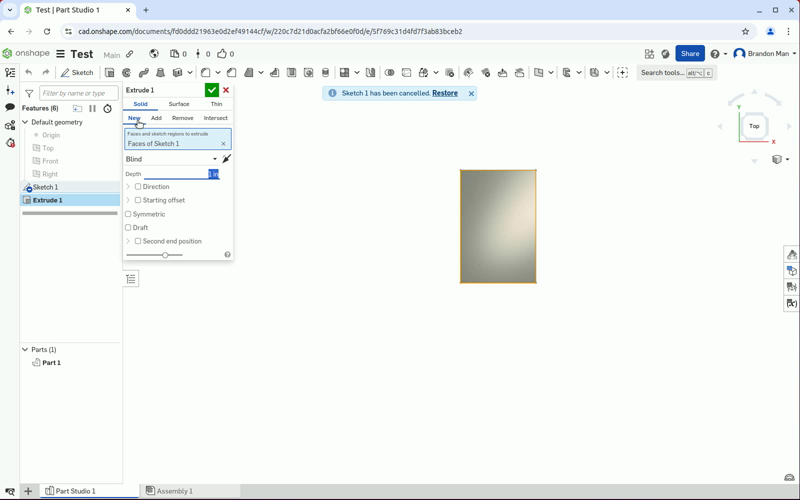
text(9.147)
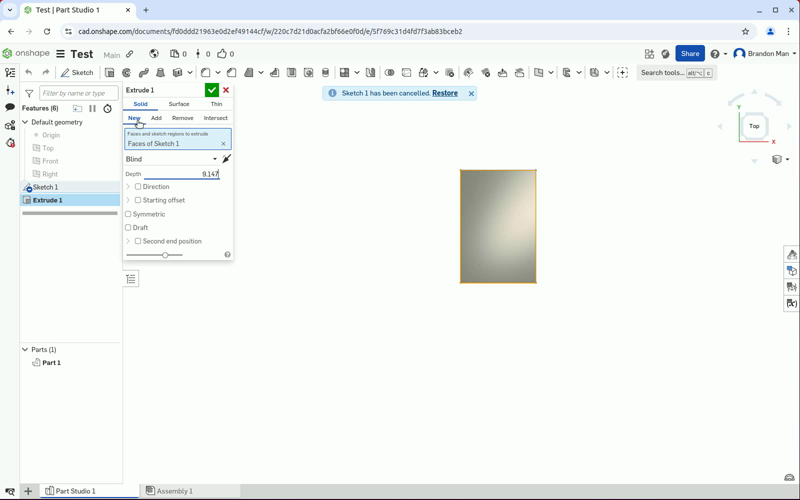
key(enter)
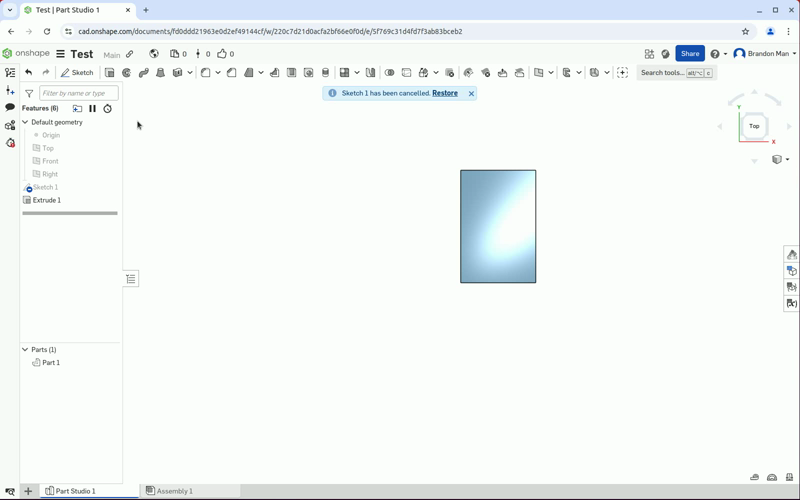
key(shift+h)
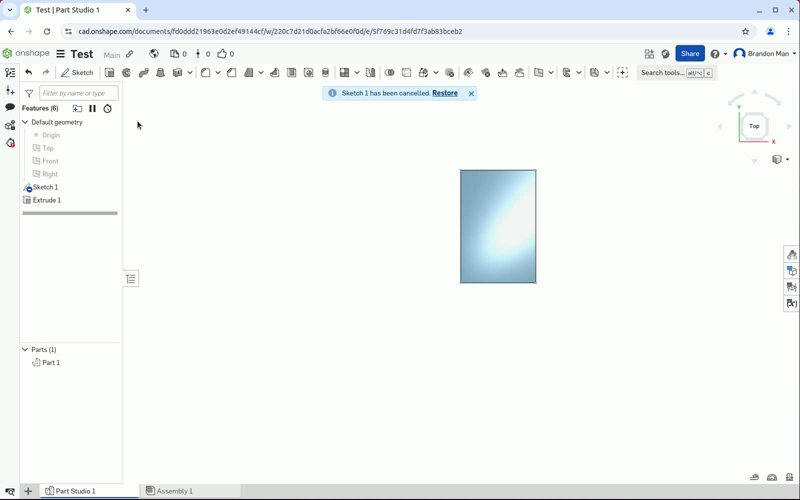
key(shift+h)
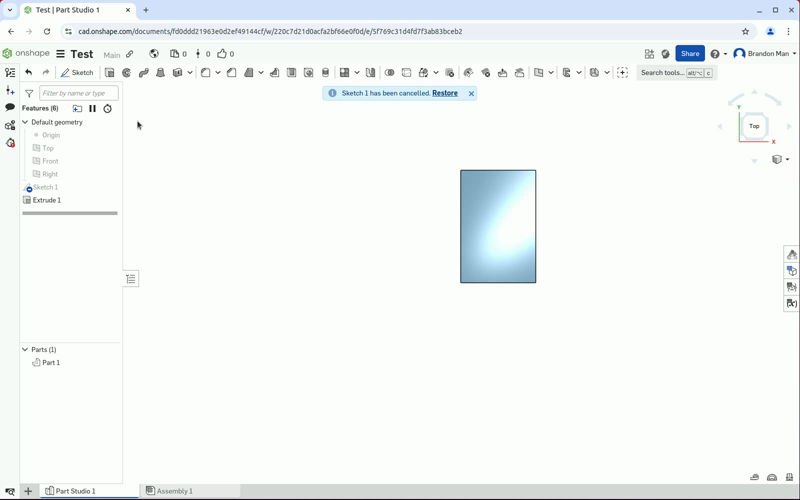
mouse_move(73, 189)
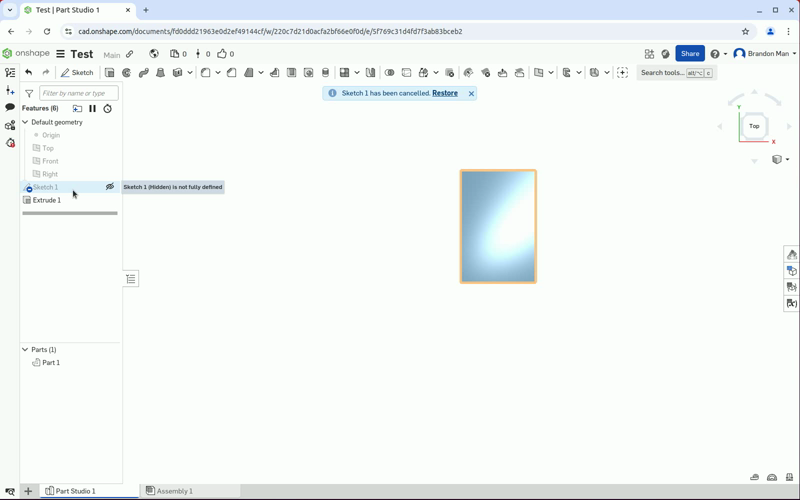
click(73, 189)
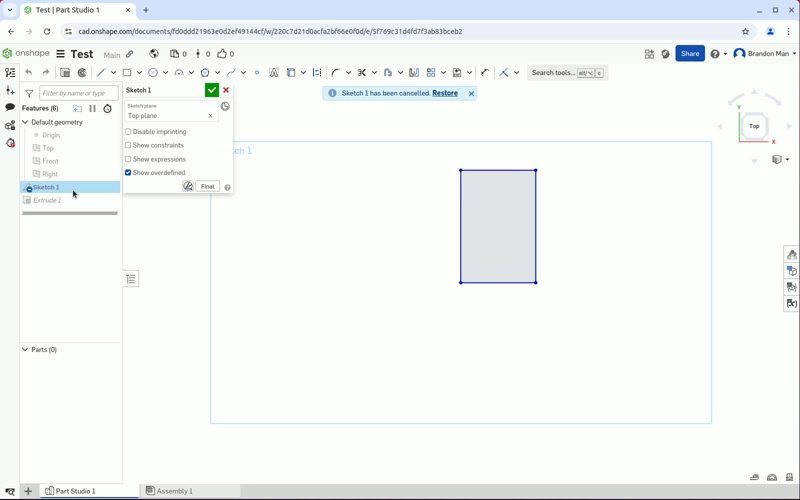
mouse_move(229, 92)
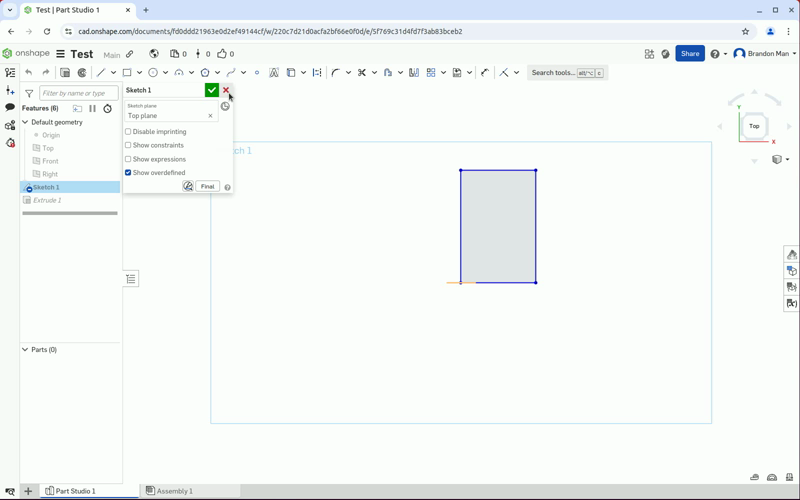
click(229, 92)
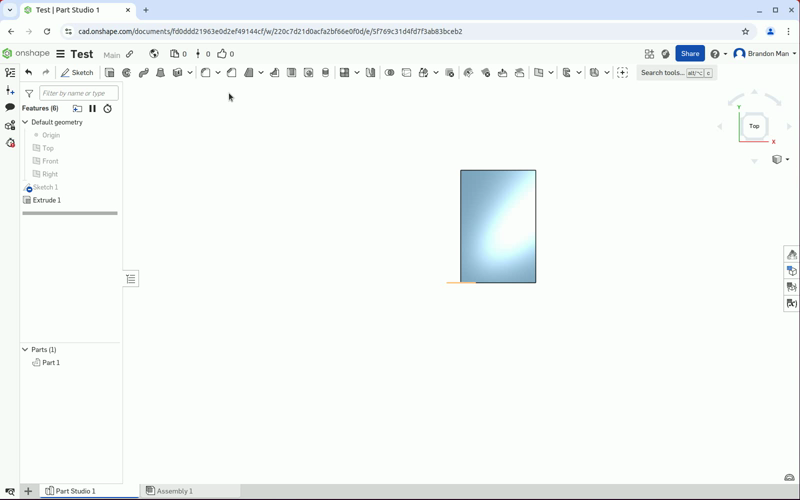
mouse_move(541, 75)
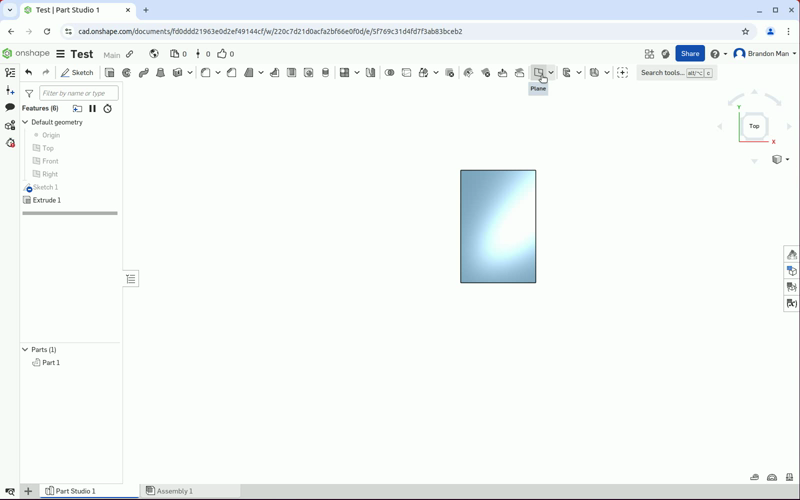
click(541, 75)
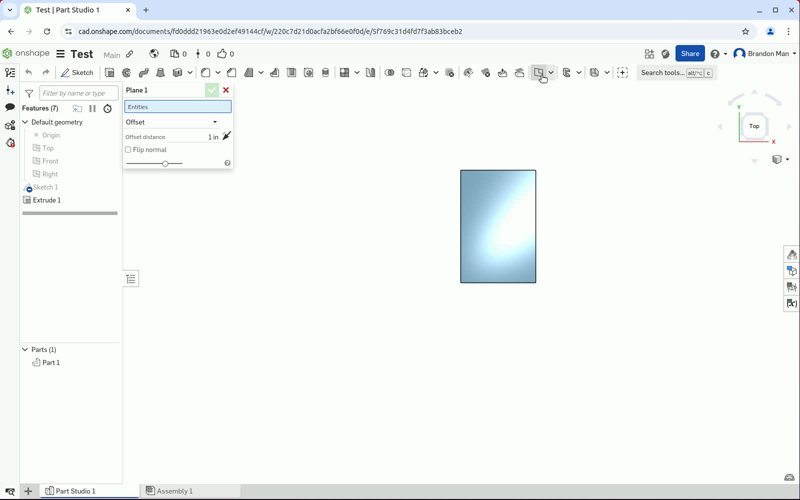
mouse_move(73, 150)
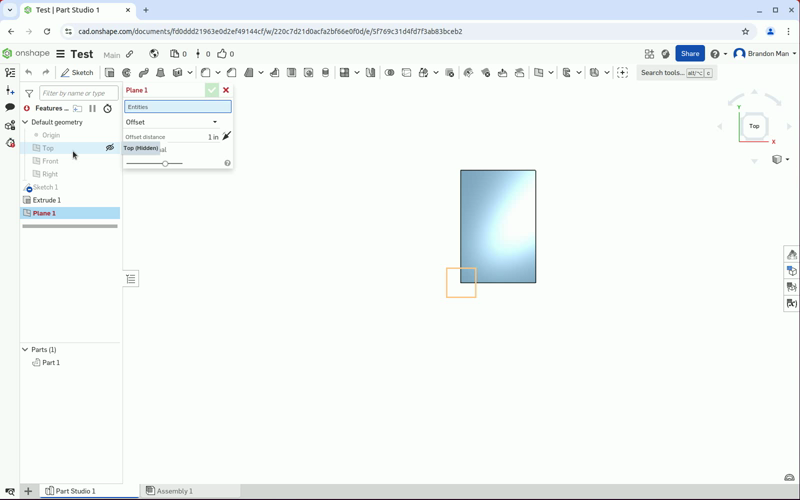
click(73, 150)
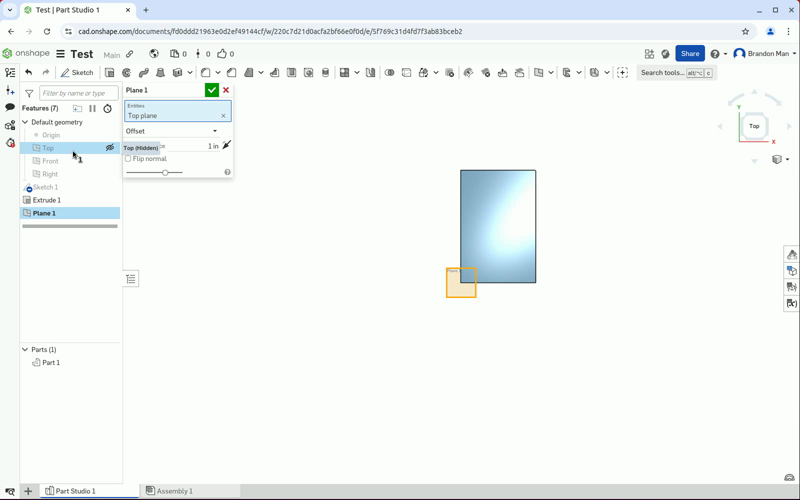
key(tab, 2)
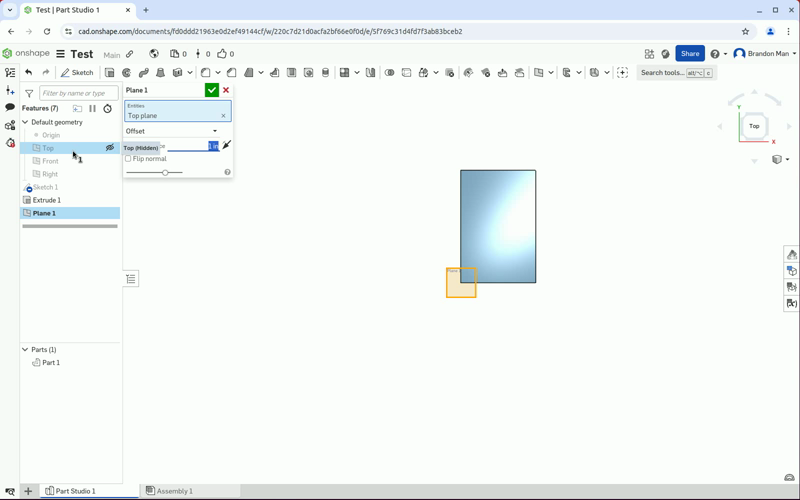
text(9.151)
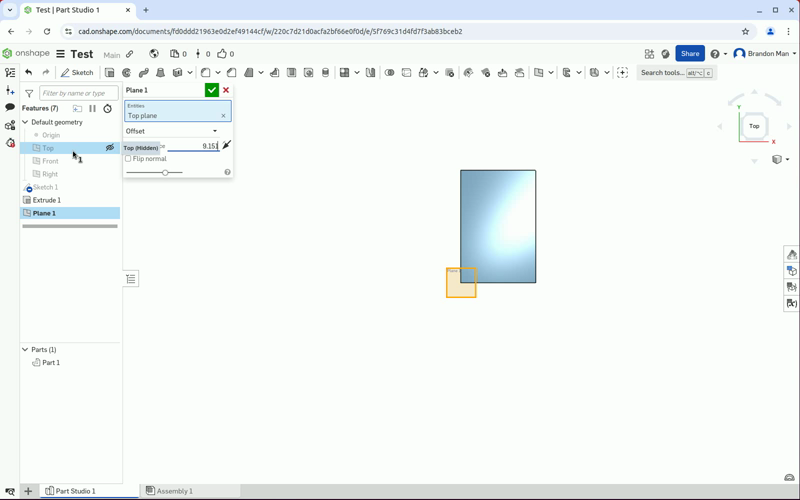
key(enter, 2)
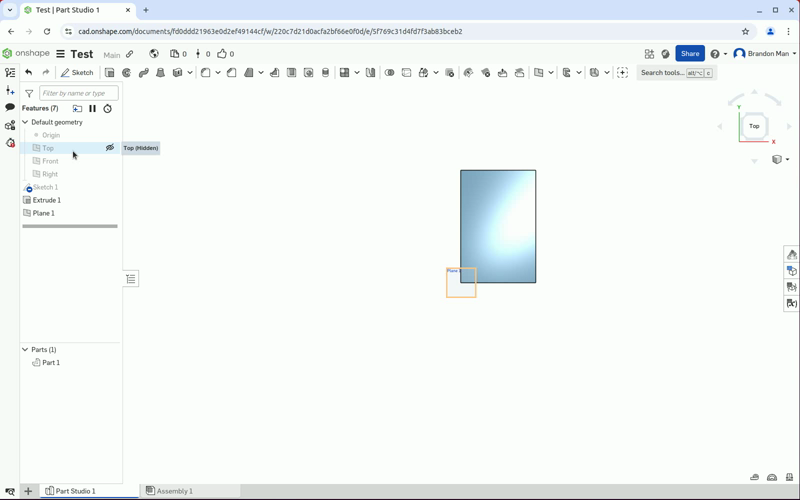
key(shift+s)
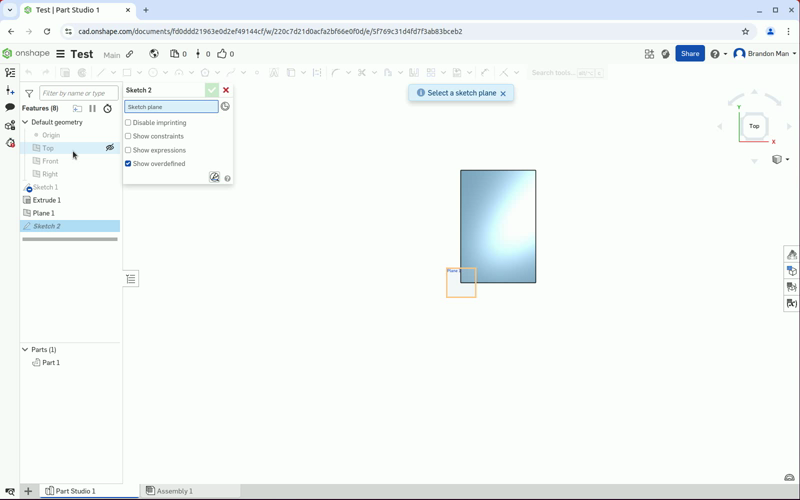
mouse_move(73, 215)
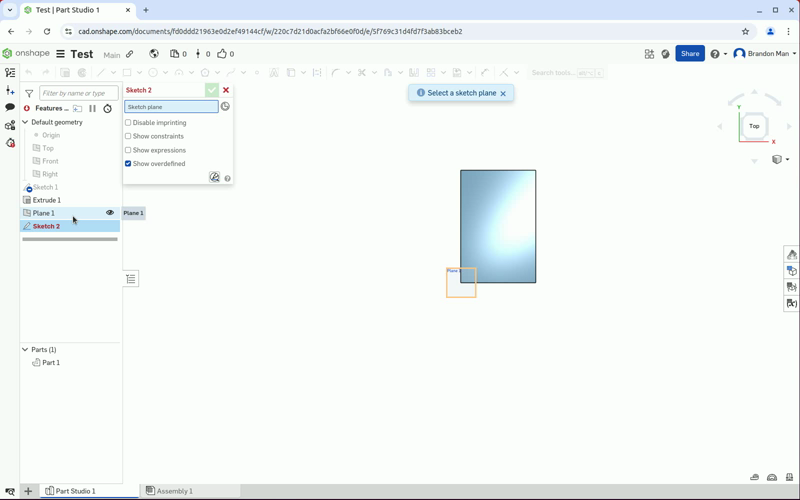
click(73, 215)
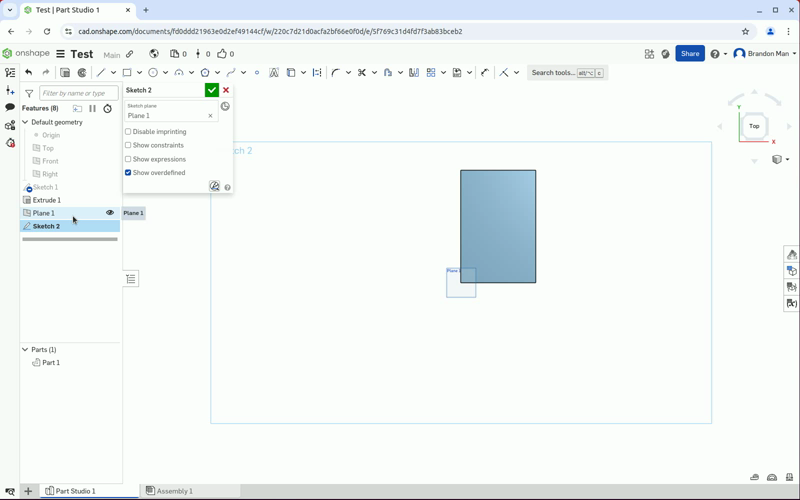
mouse_move(73, 352)
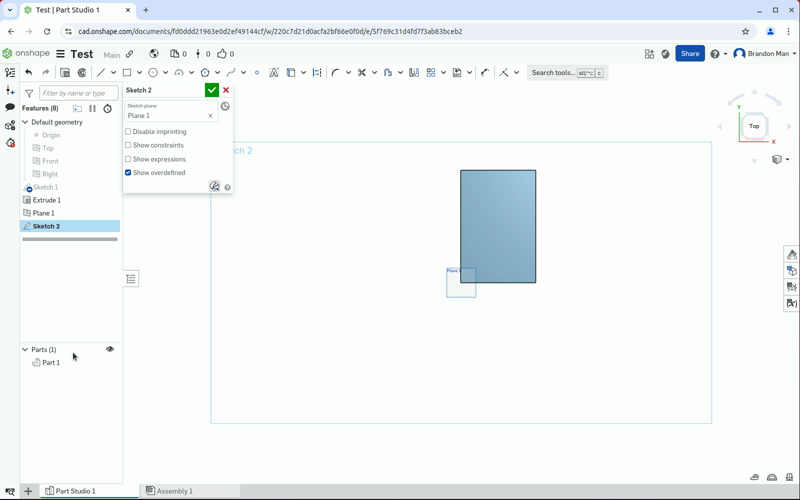
key(y)
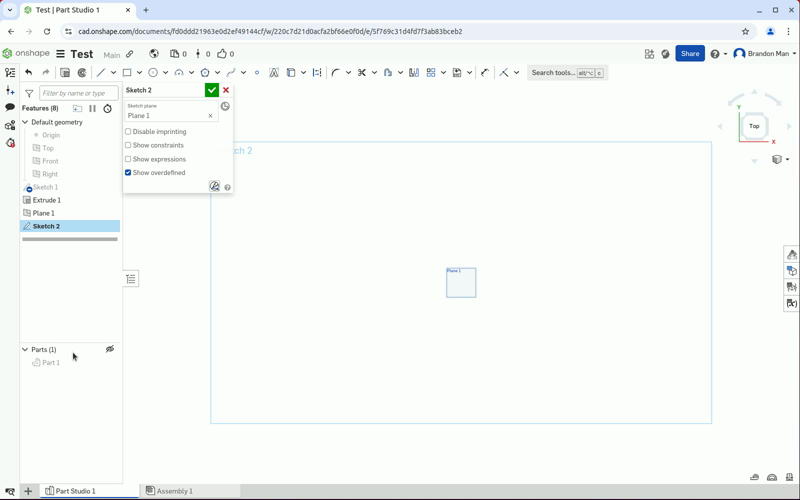
key(l)
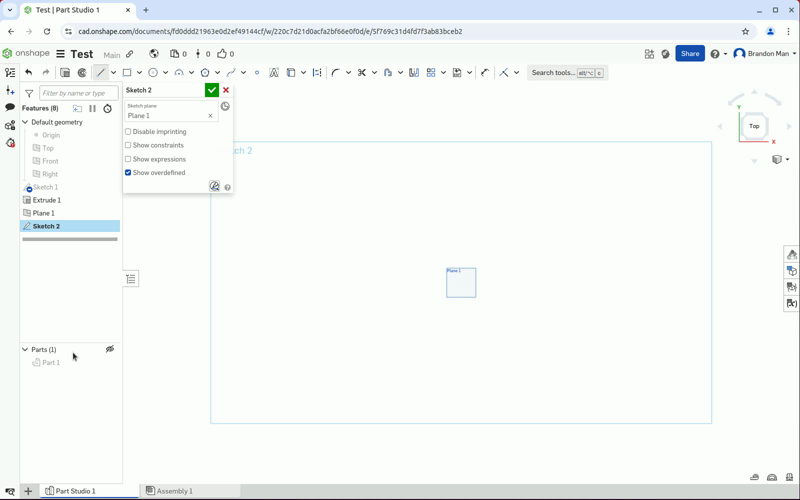
key_down(shift)
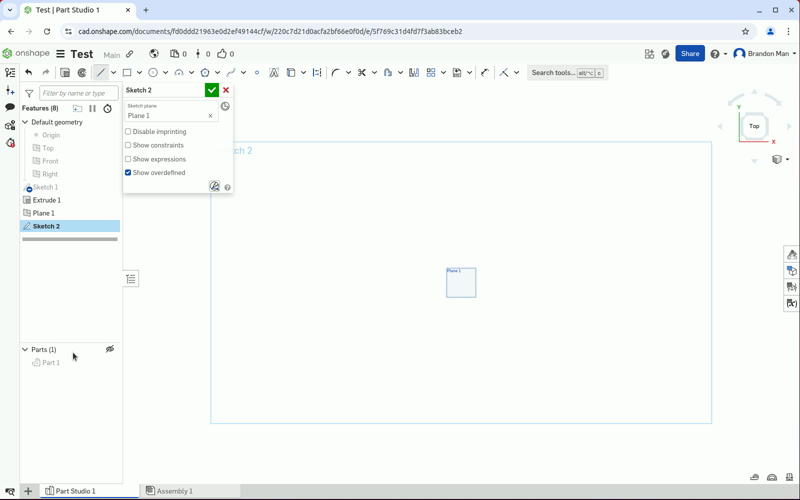
mouse_move(460, 282)
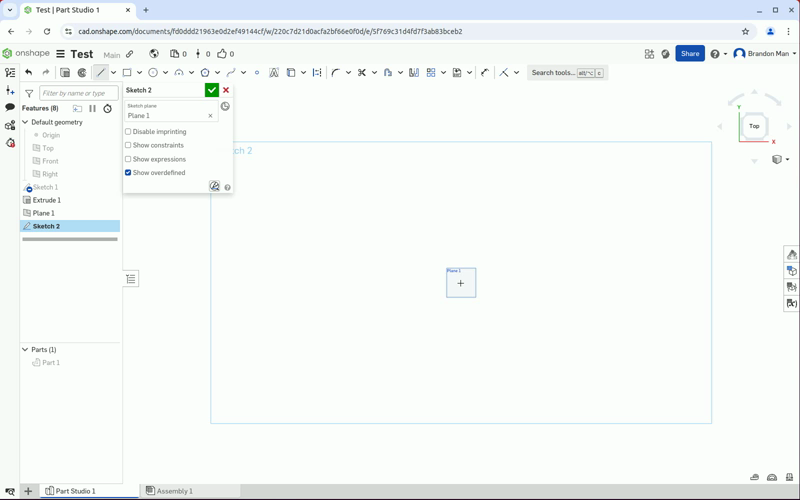
click(460, 282)
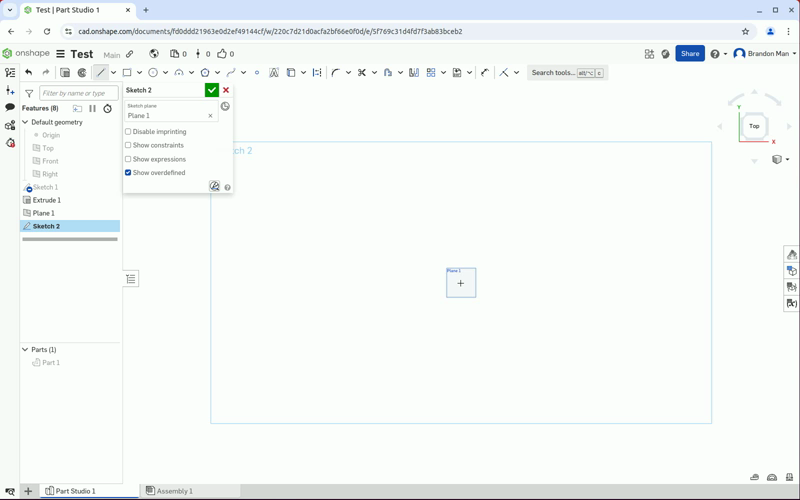
key_up(shift)
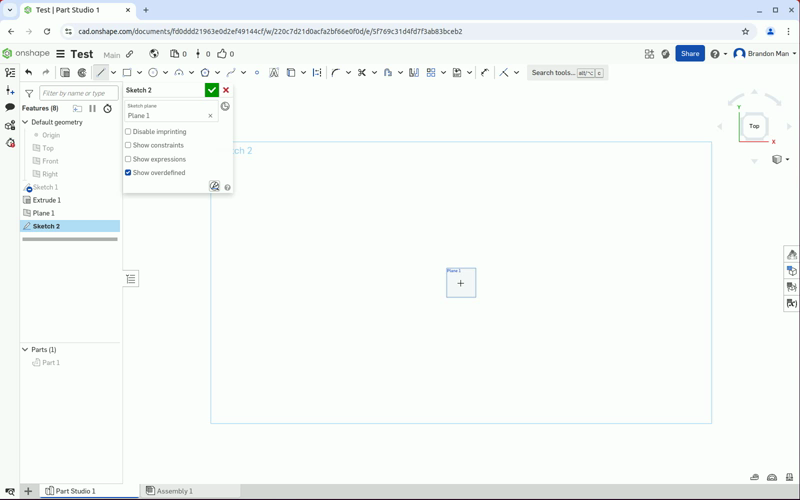
key_down(shift)
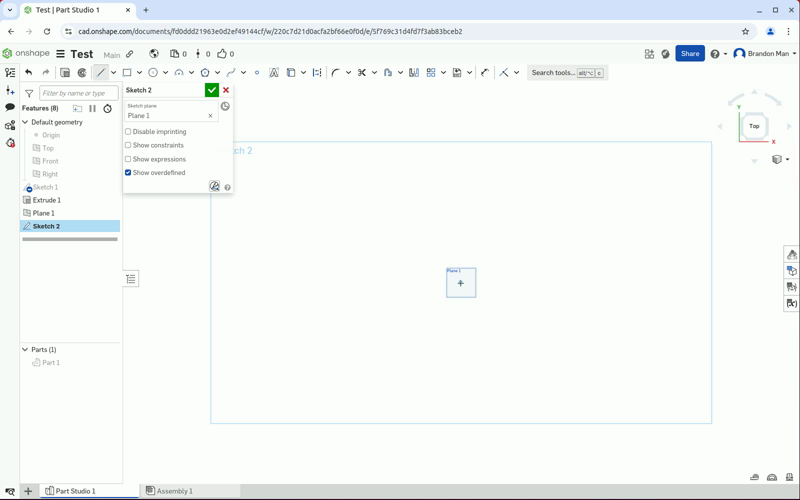
mouse_move(490, 282)
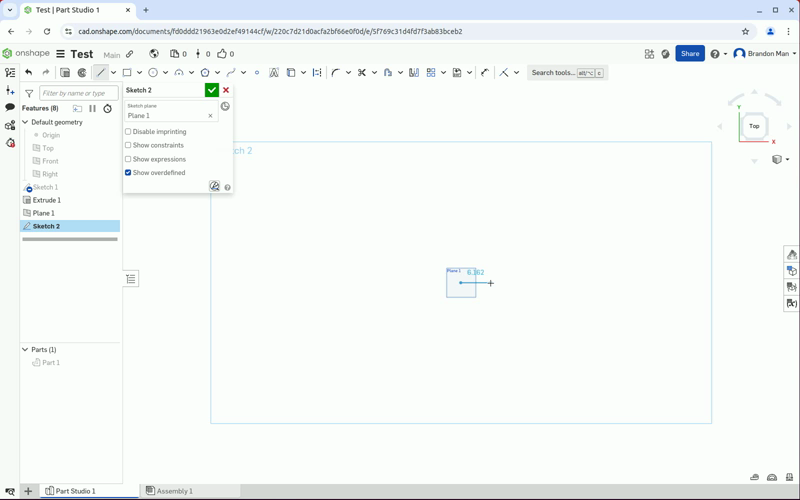
mouse_move(483, 282)
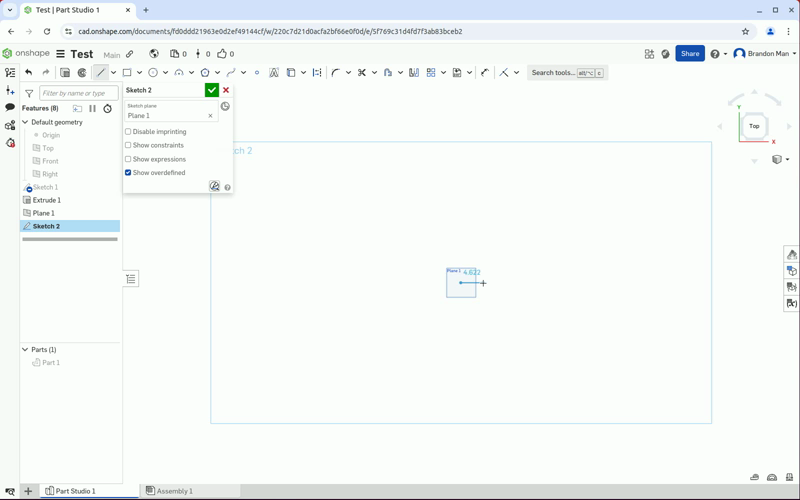
click(483, 282)
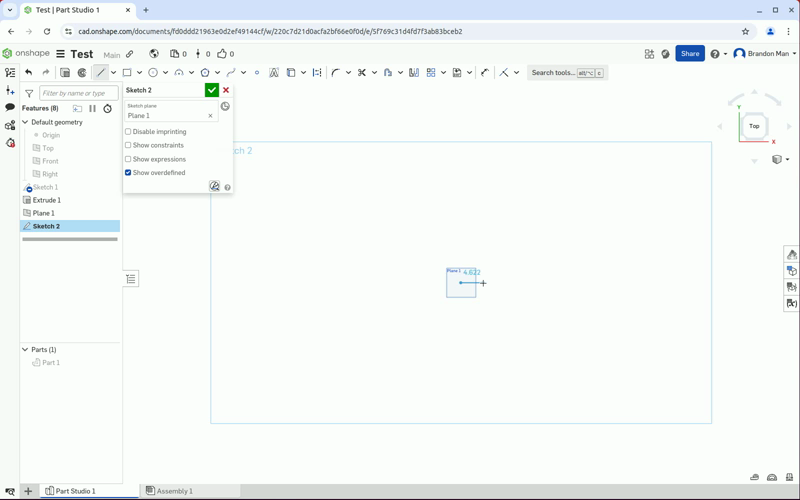
key_up(shift)
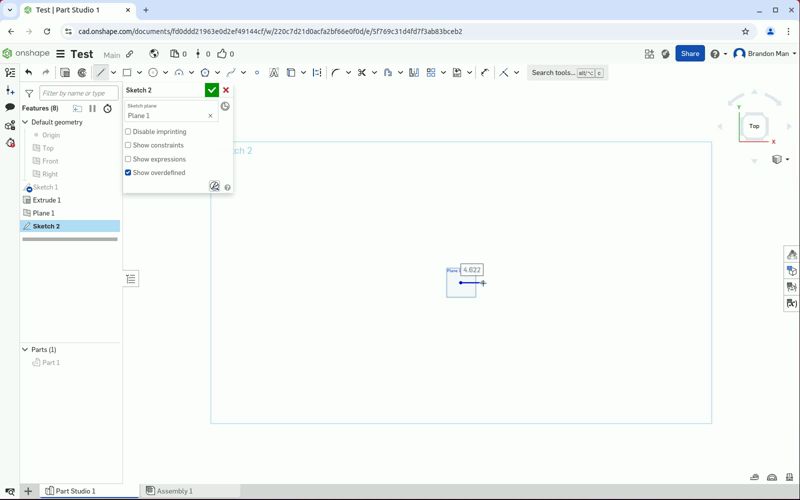
key_down(shift)
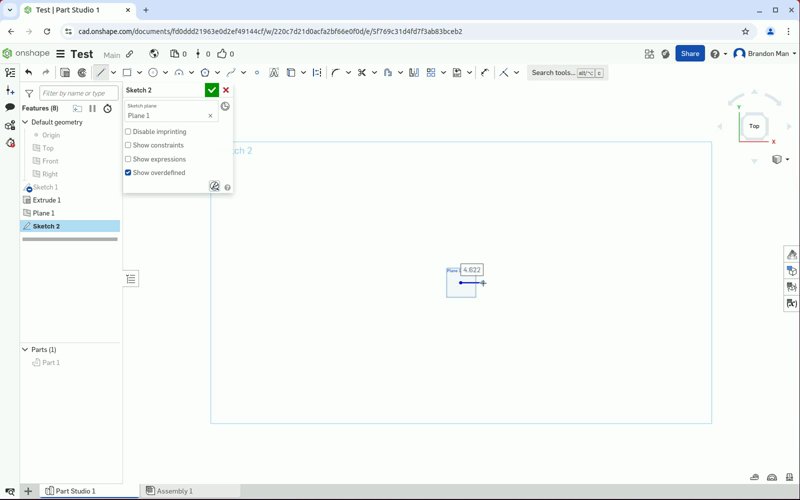
mouse_move(483, 170)
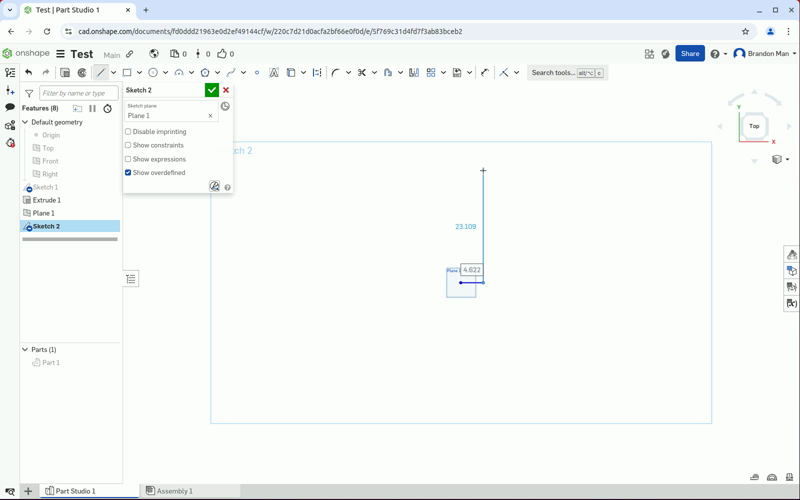
click(483, 170)
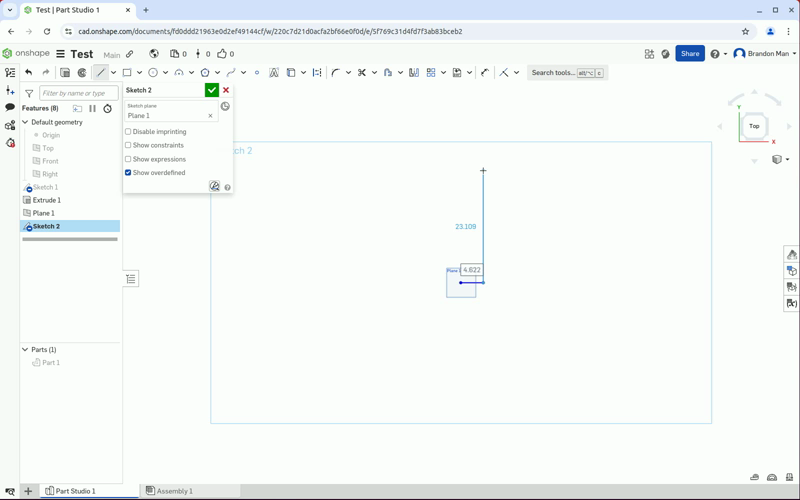
key_up(shift)
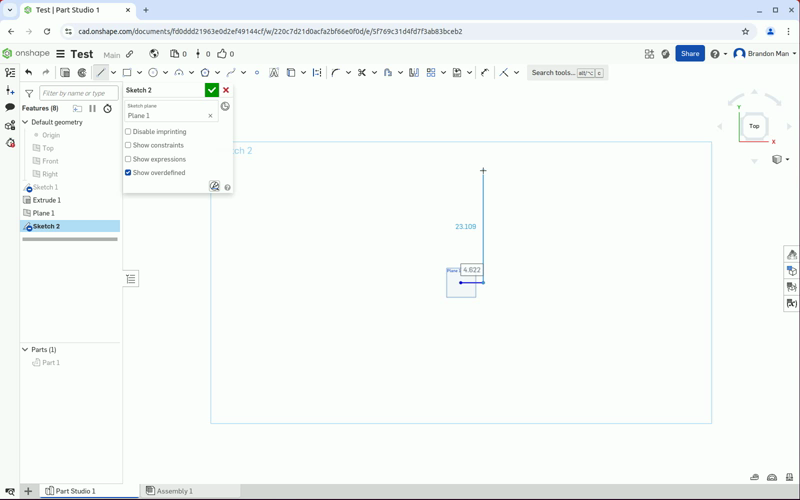
key_down(shift)
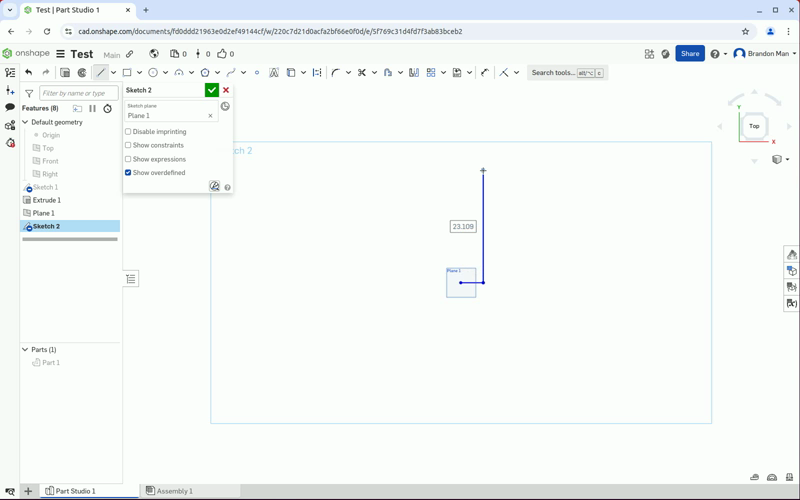
mouse_move(513, 170)
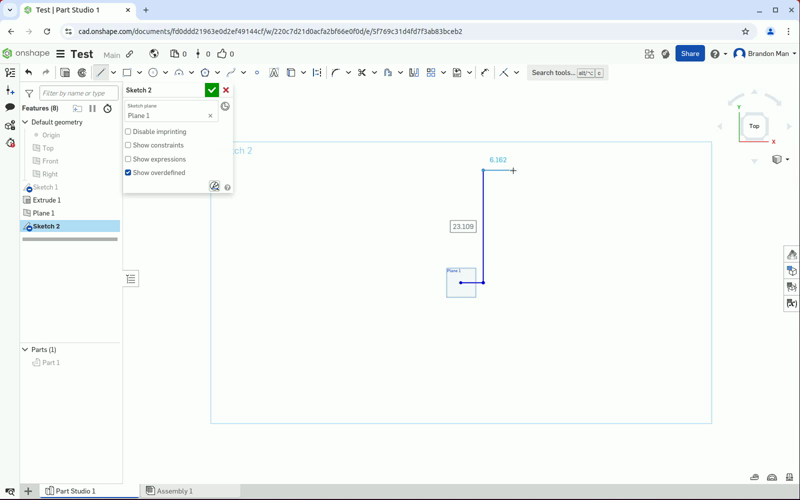
mouse_move(460, 170)
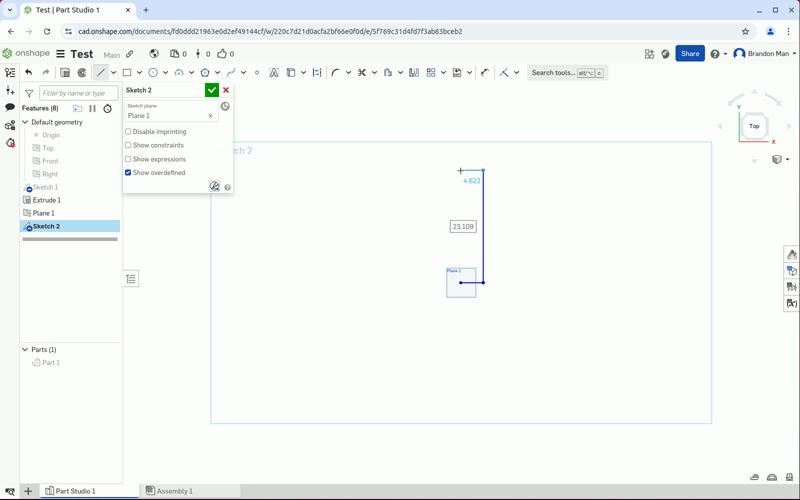
click(460, 170)
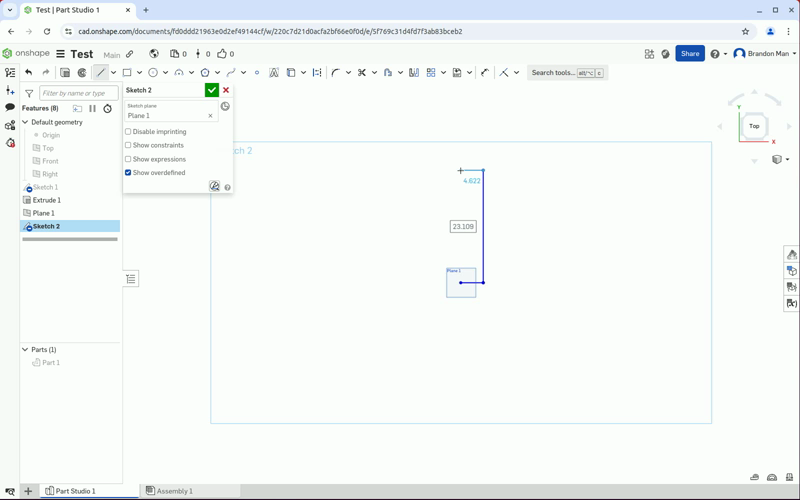
key_up(shift)
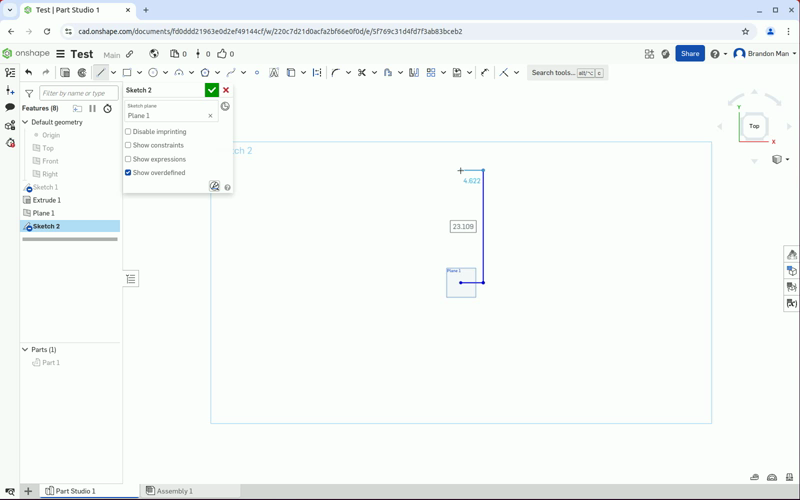
key_down(shift)
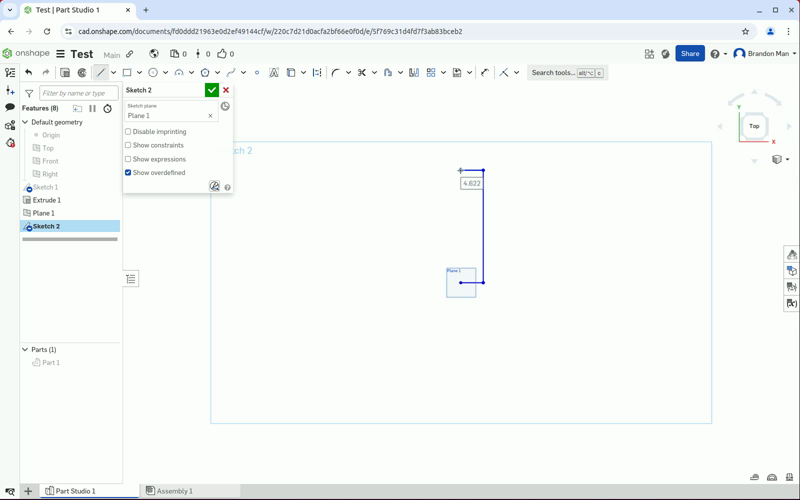
mouse_move(460, 282)
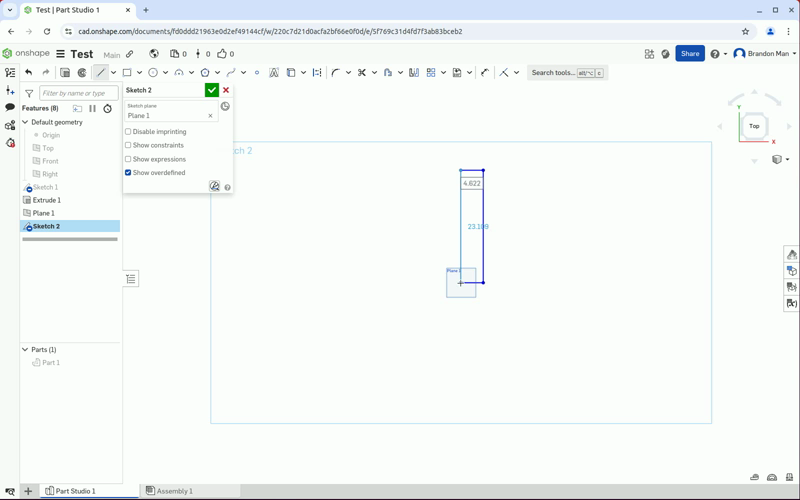
key_up(shift)
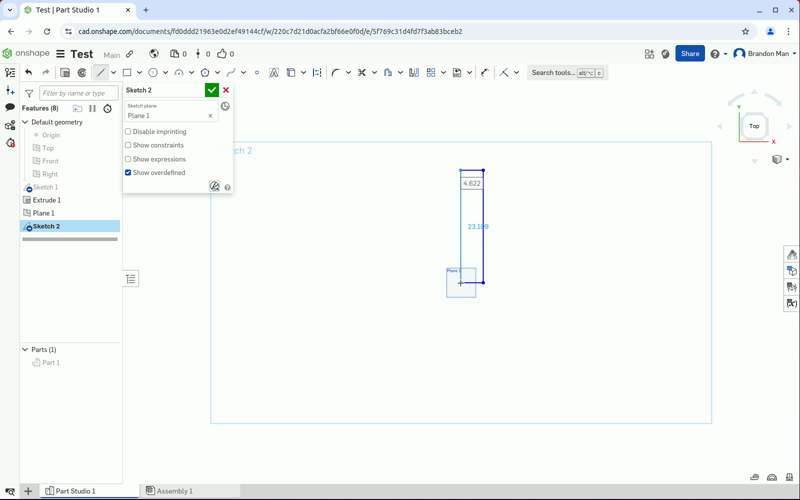
click(460, 282)
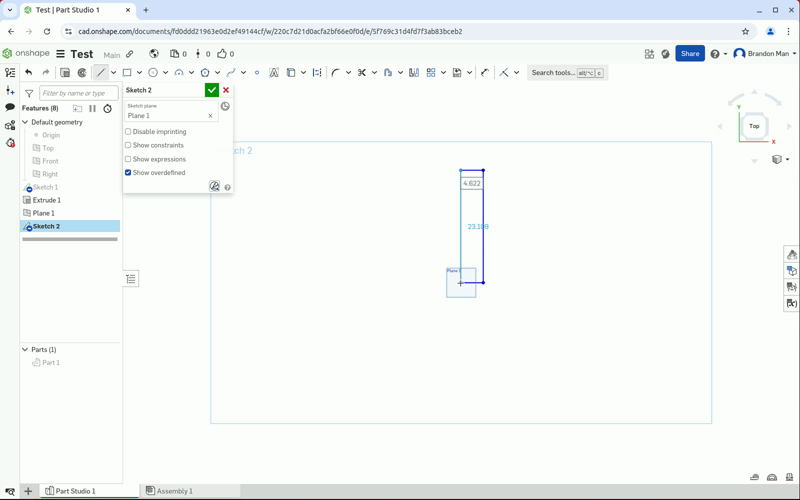
key(esc)
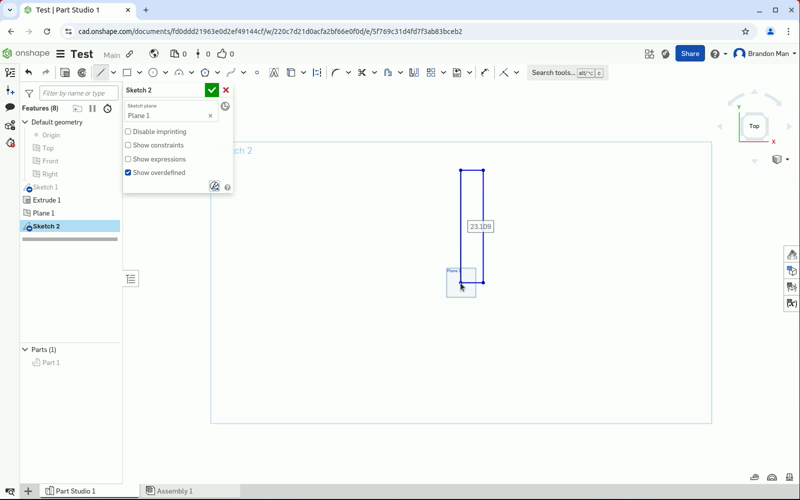
mouse_move(462, 236)
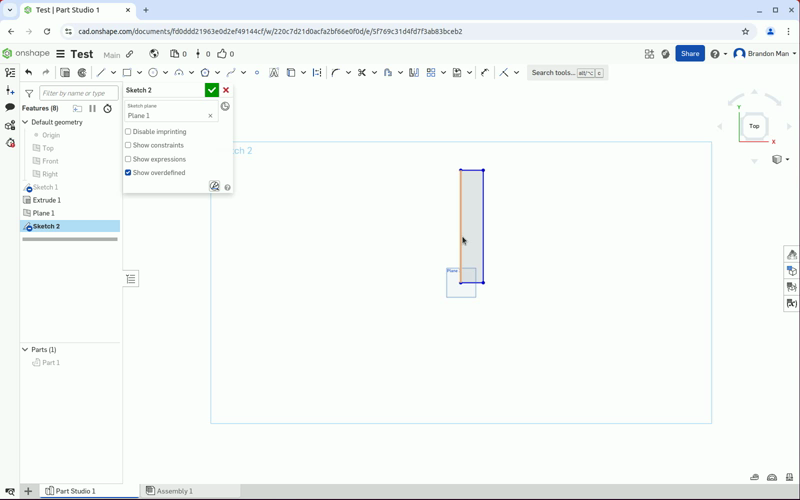
click(462, 236)
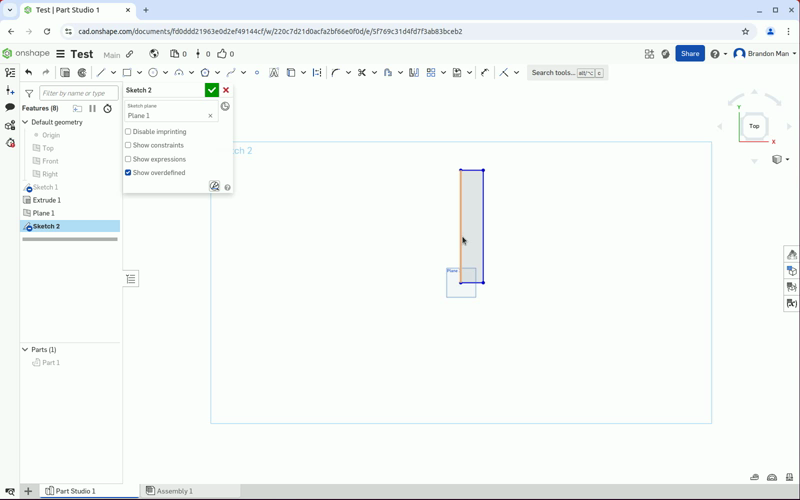
mouse_move(73, 352)
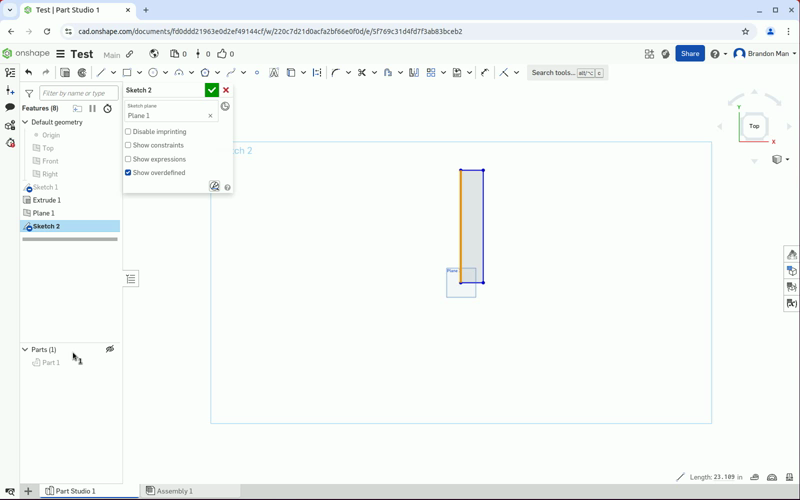
key(shift+y)
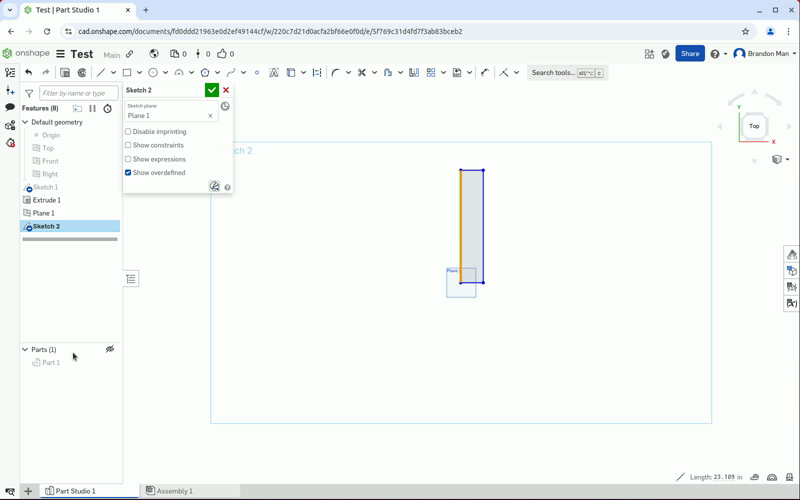
key(shift+e)
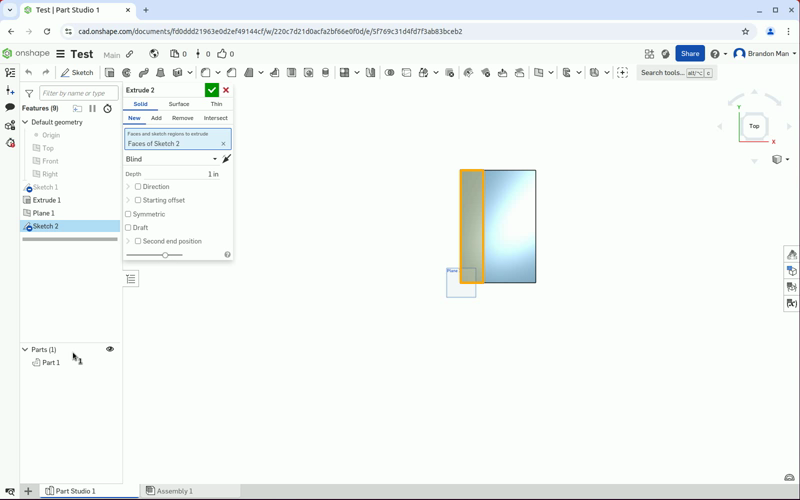
mouse_move(143, 106)
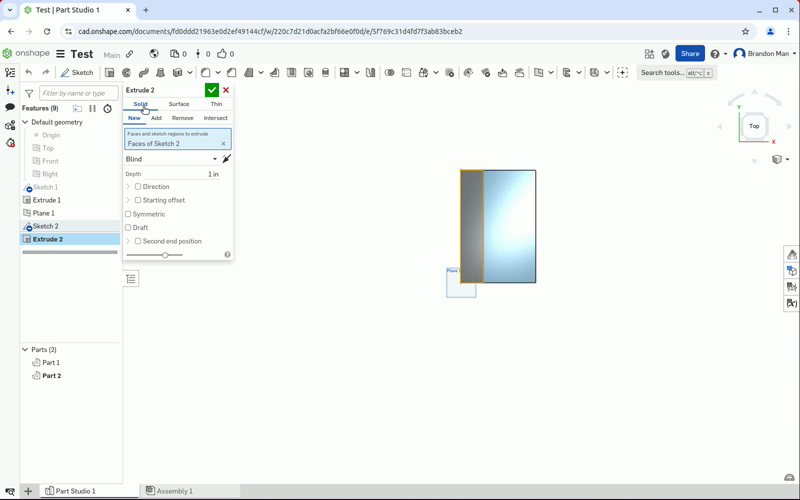
click(143, 106)
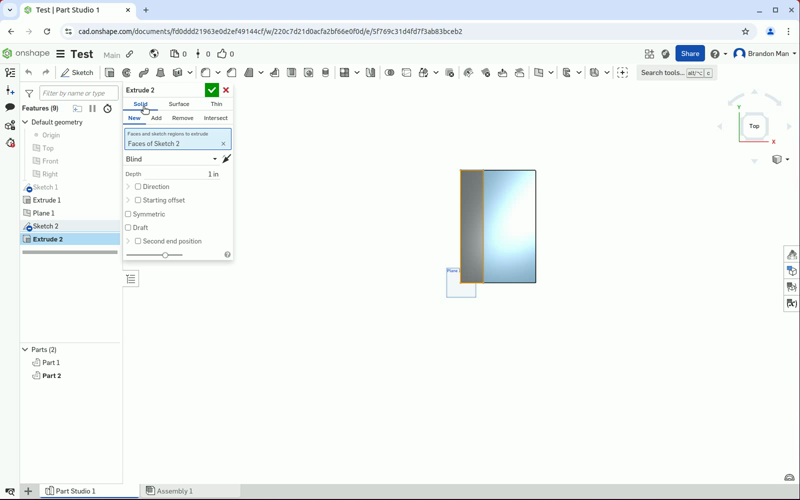
mouse_move(186, 120)
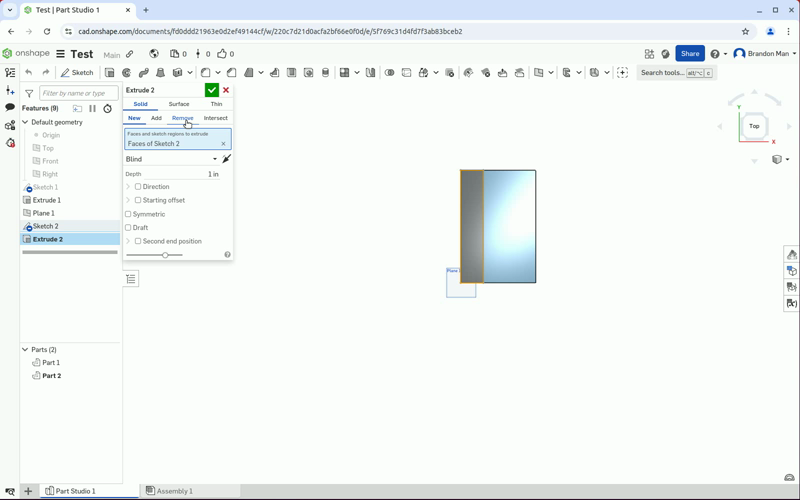
click(186, 120)
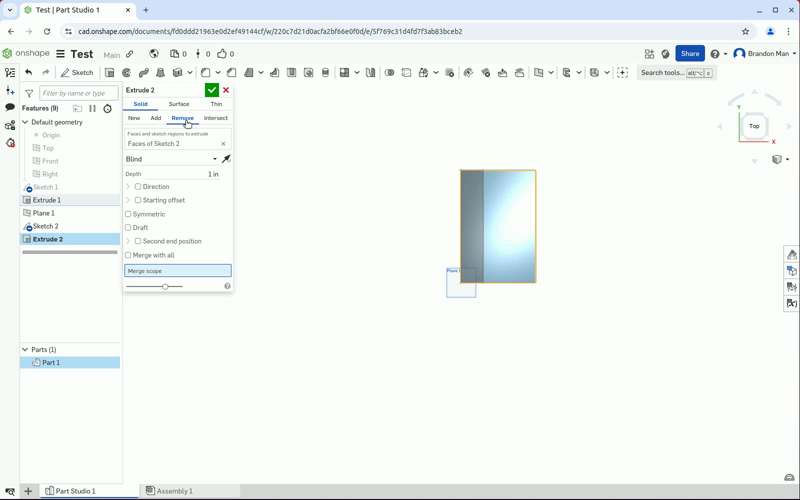
key(tab, 4)
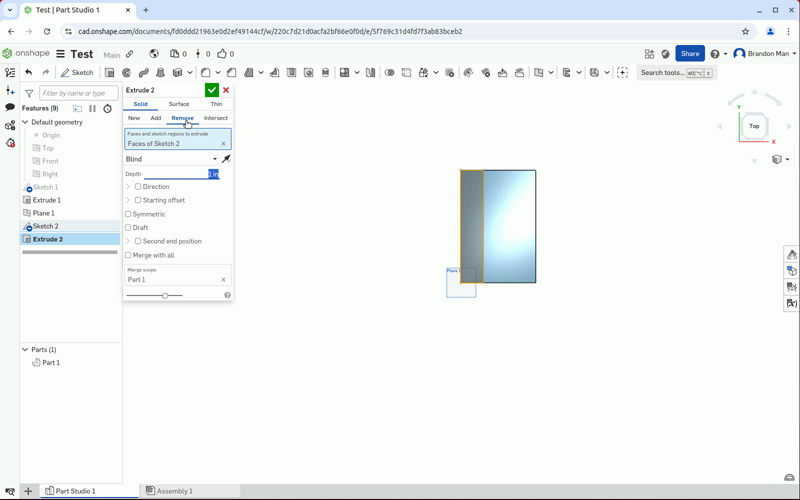
text(4.574)
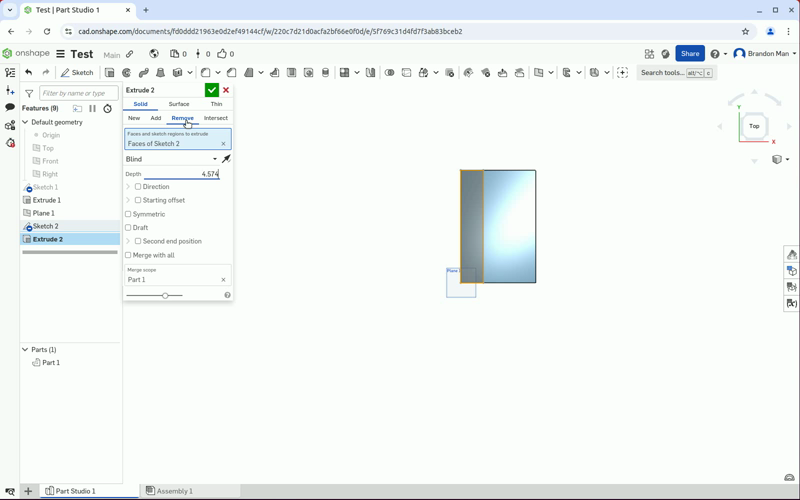
key(tab, 6)
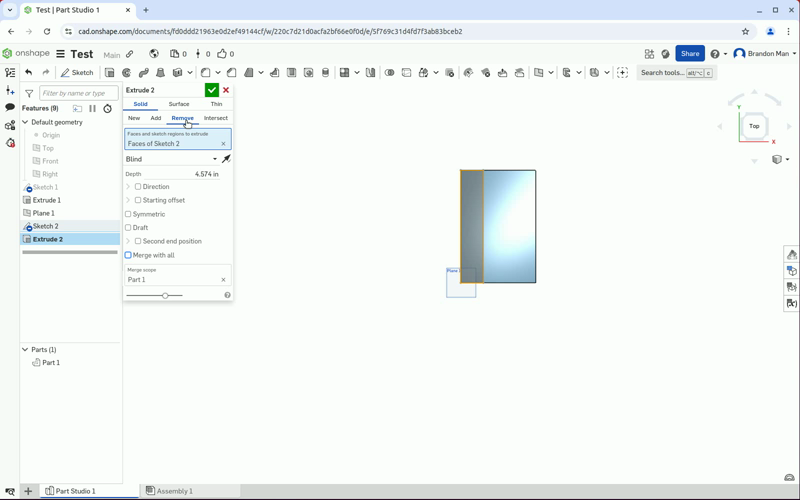
key(space)
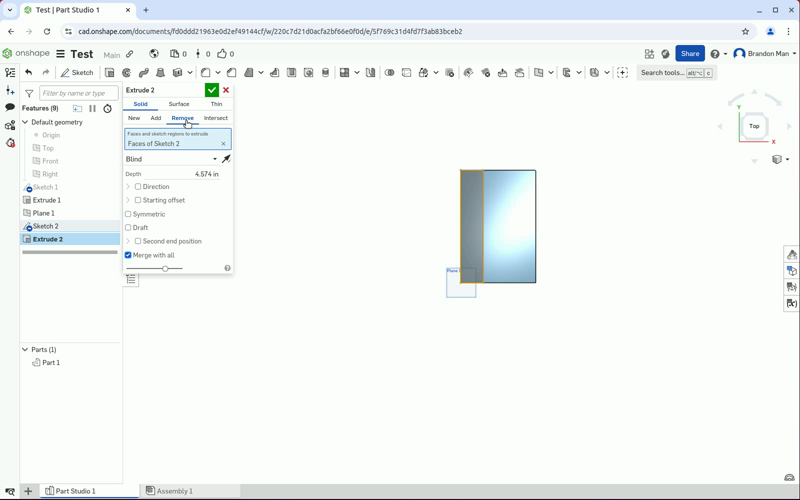
key(enter)
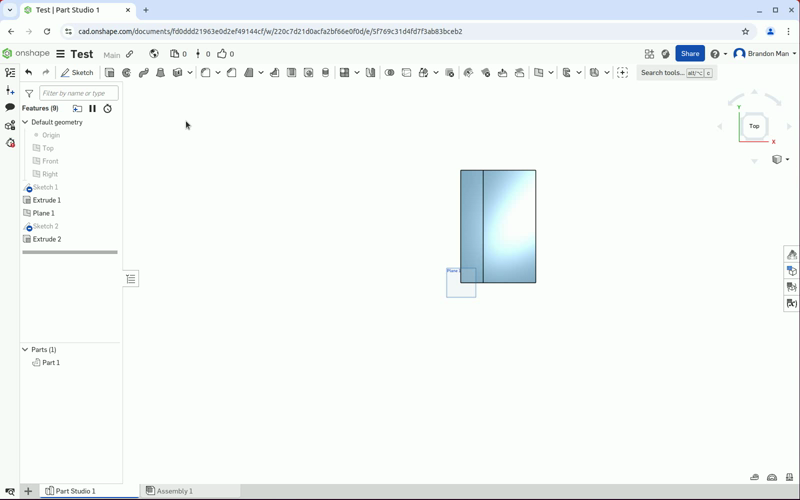
key(shift+h)
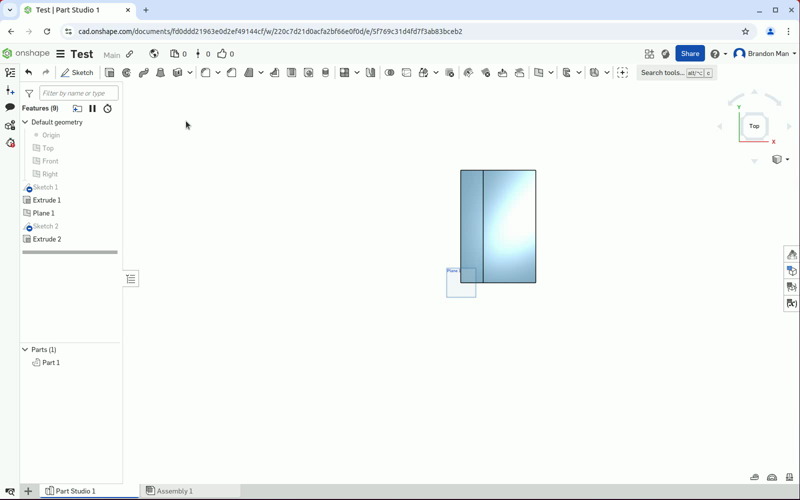
key(shift+h)
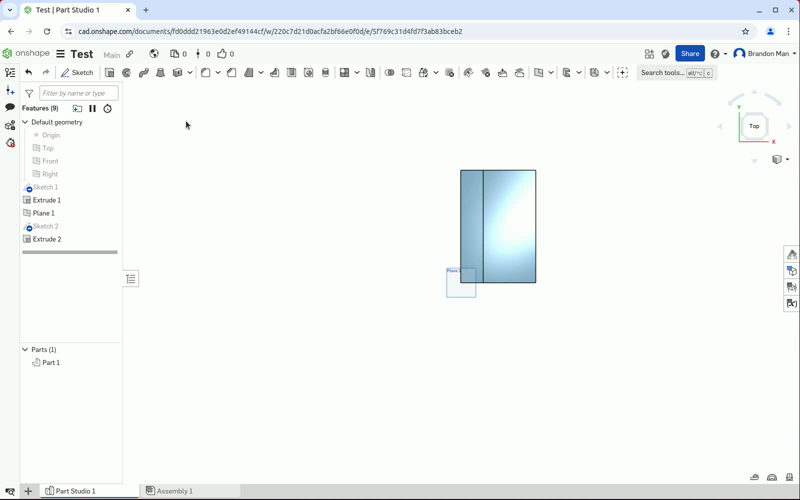
mouse_move(73, 189)
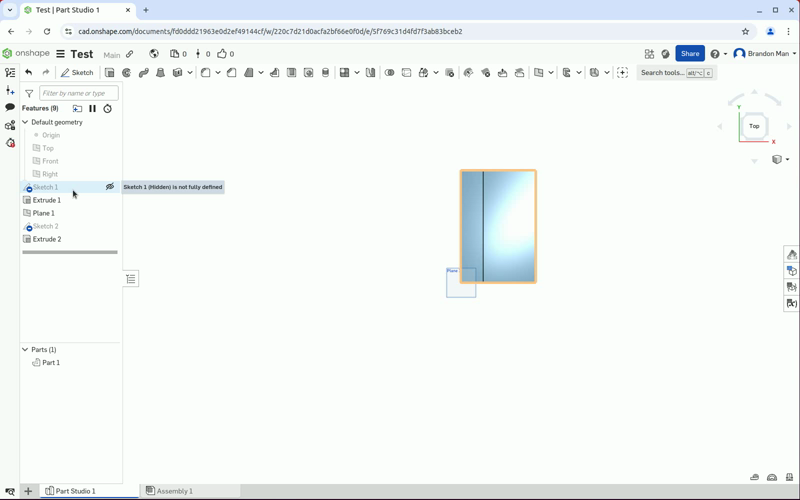
click(73, 189)
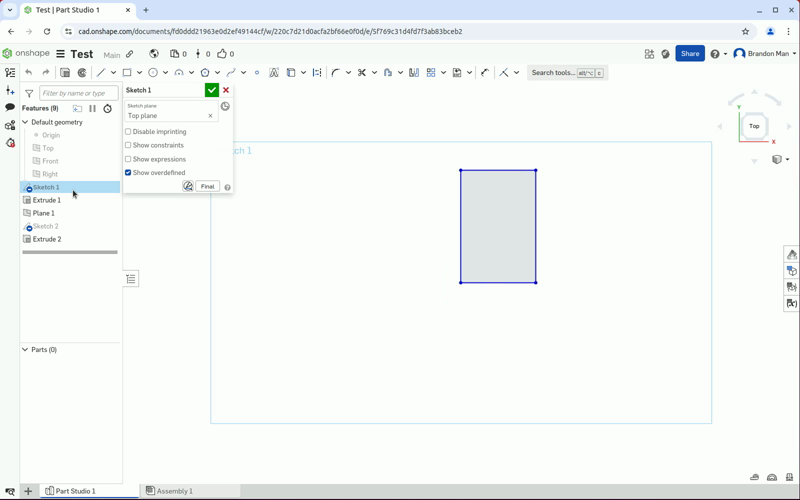
mouse_move(229, 92)
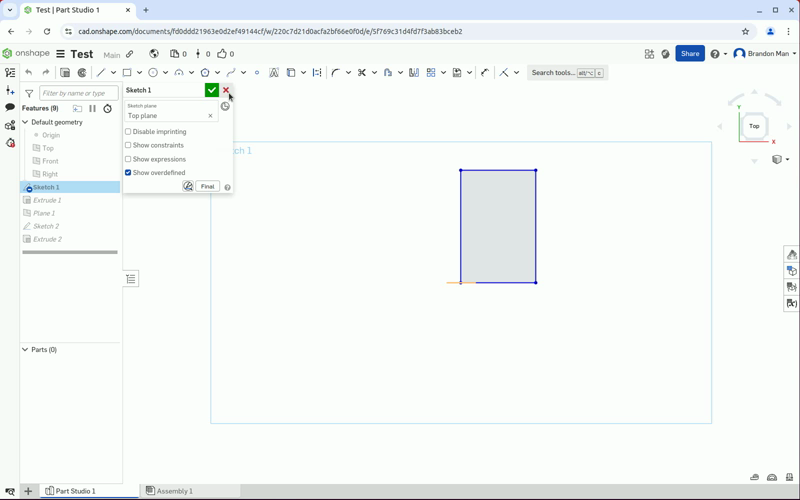
click(229, 92)
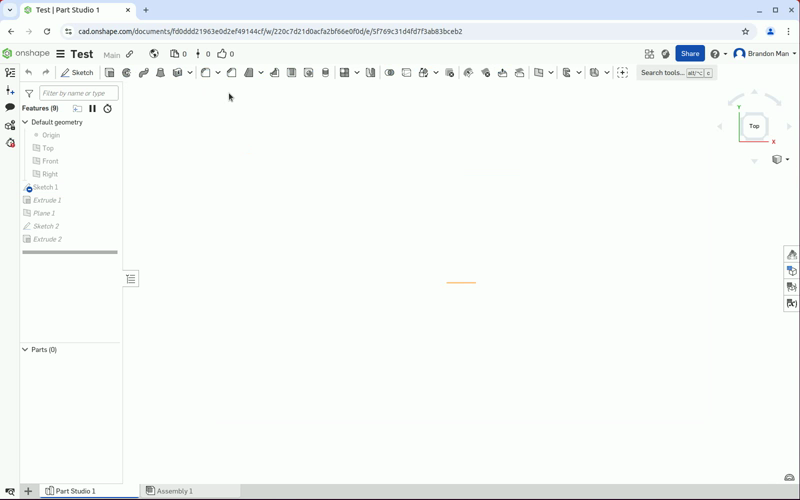
key(shift+s)
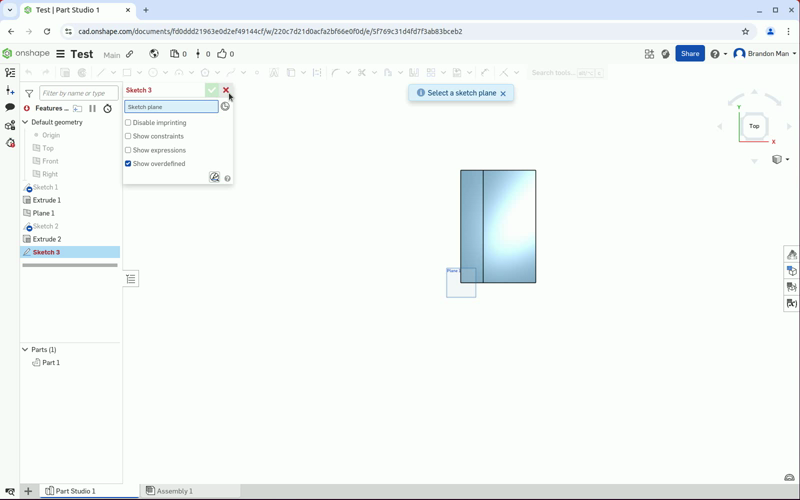
mouse_move(73, 215)
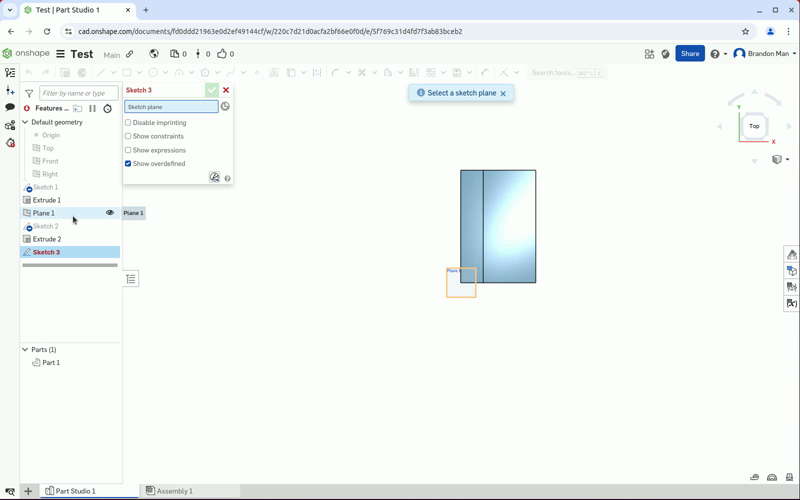
click(73, 215)
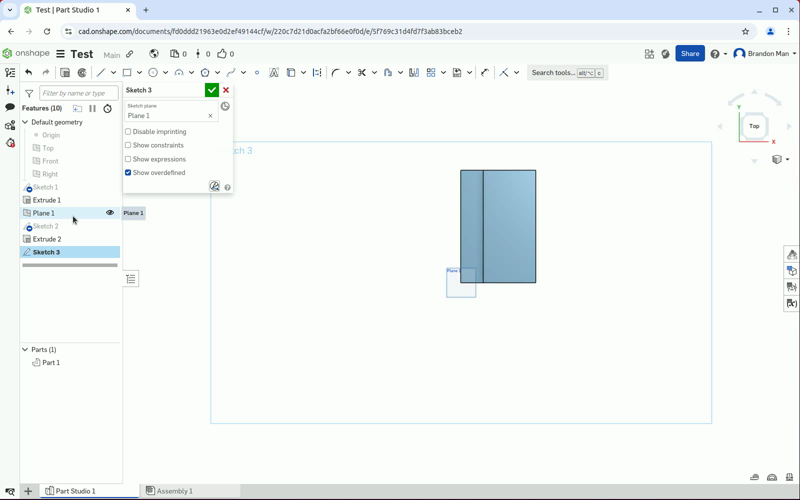
mouse_move(73, 352)
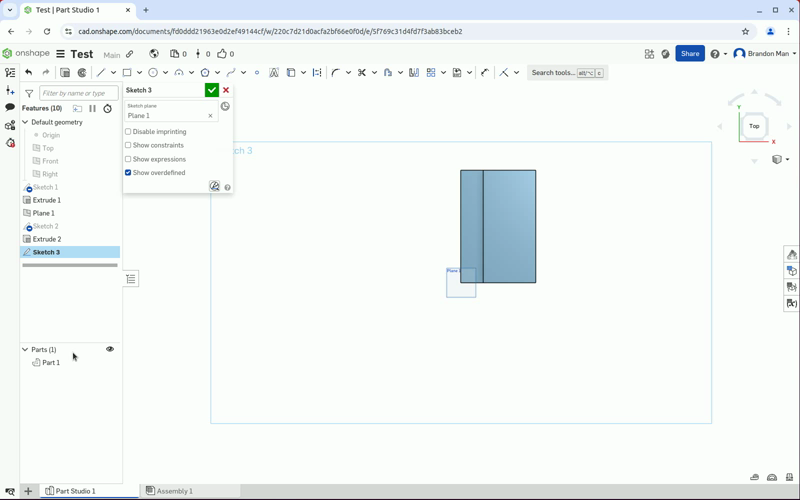
key(y)
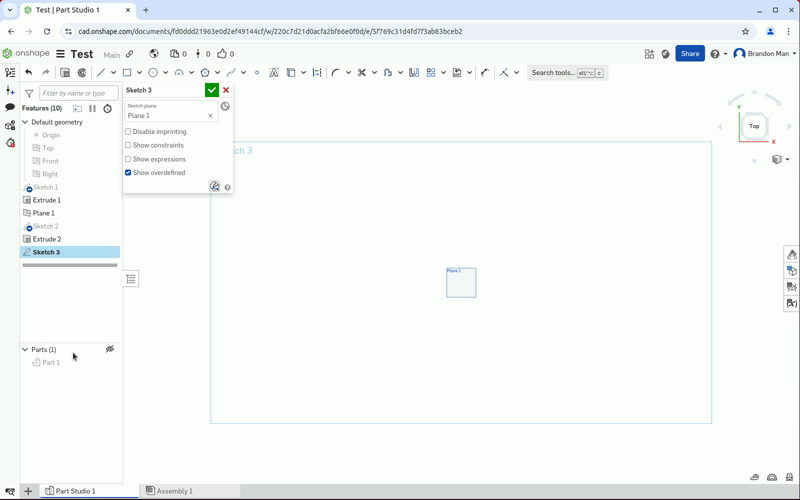
key(c)
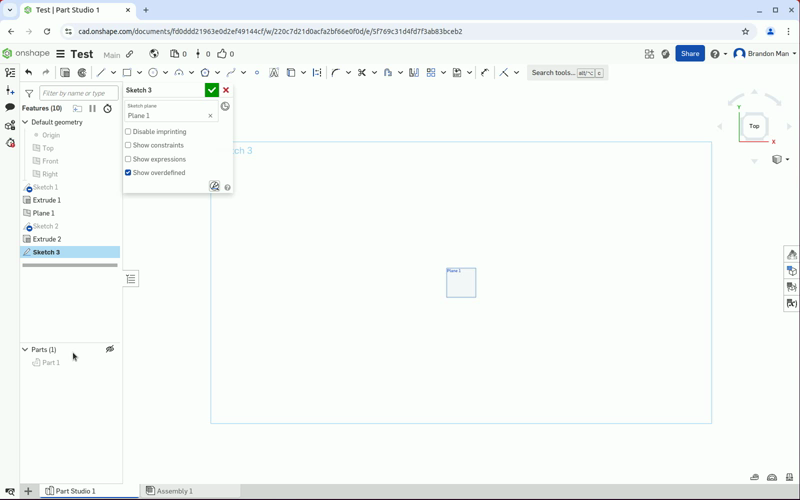
key_down(shift)
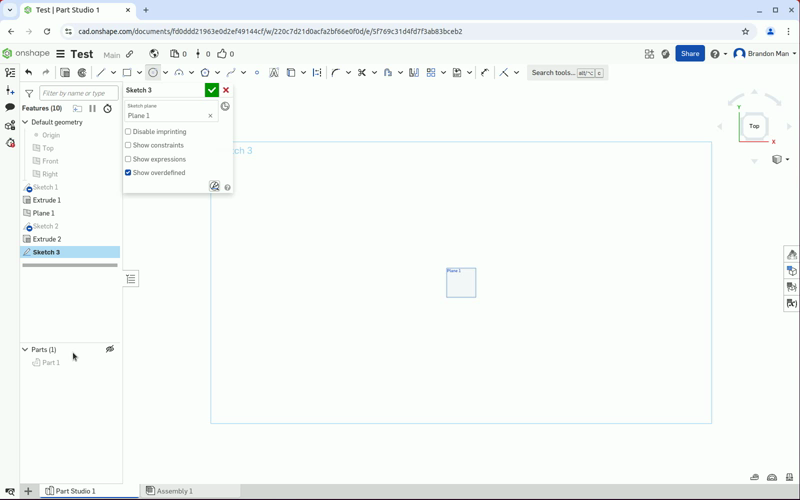
mouse_move(510, 226)
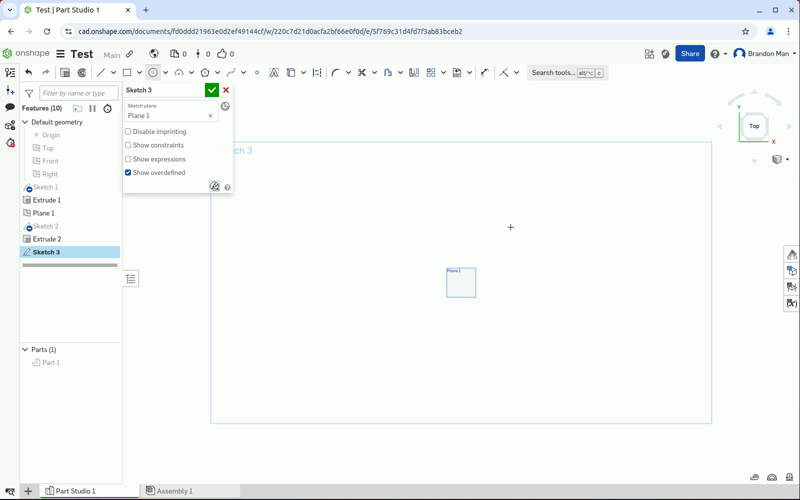
click(510, 226)
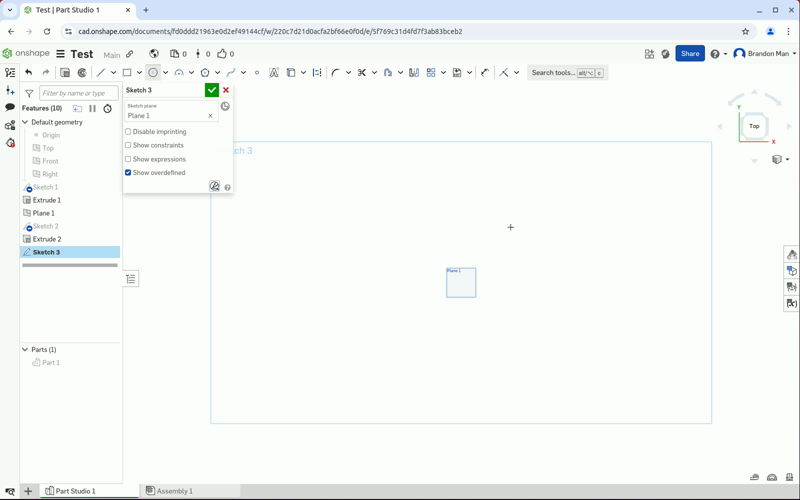
key_up(shift)
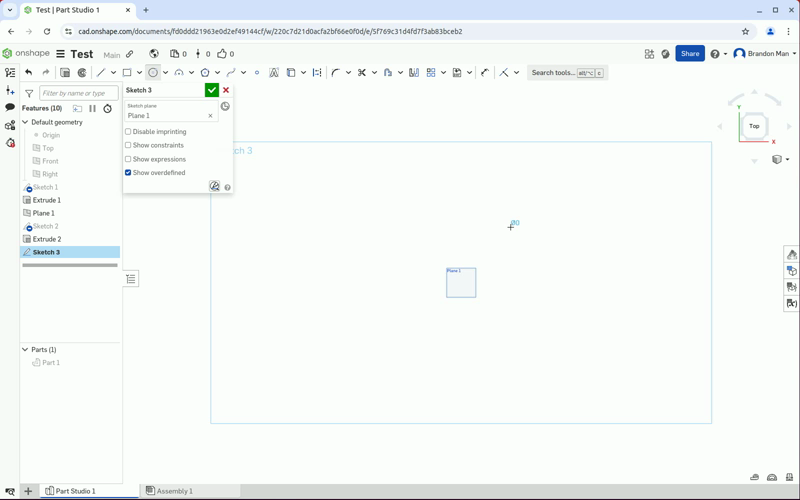
mouse_move(526, 226)
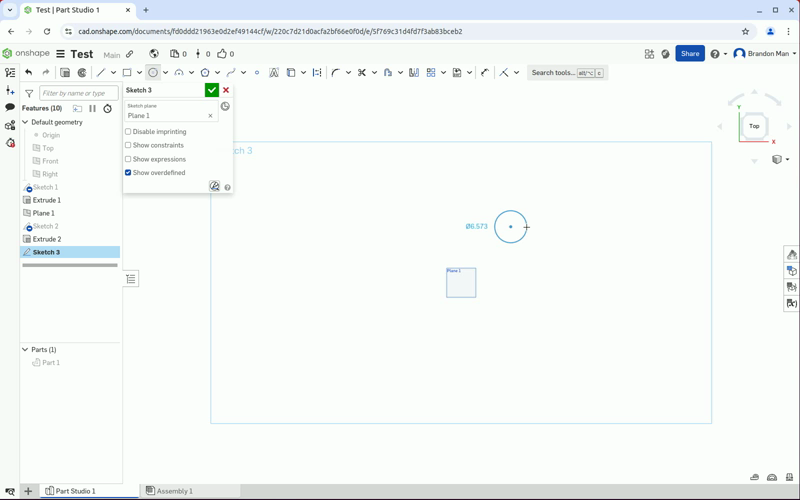
click(526, 226)
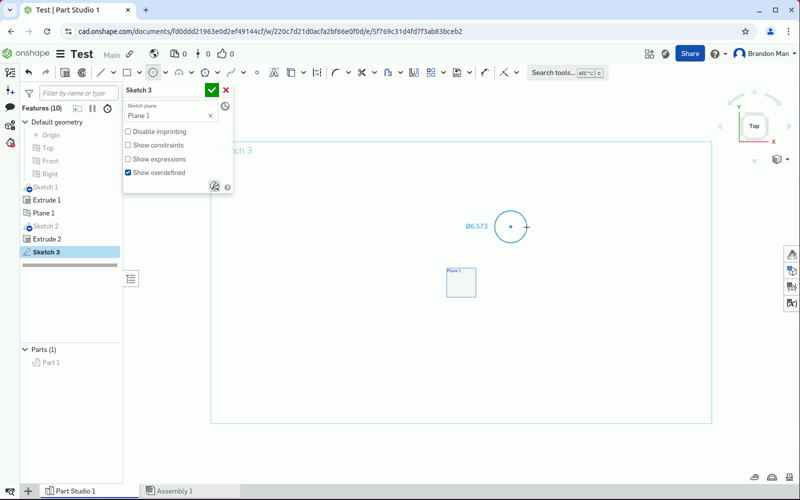
key(esc)
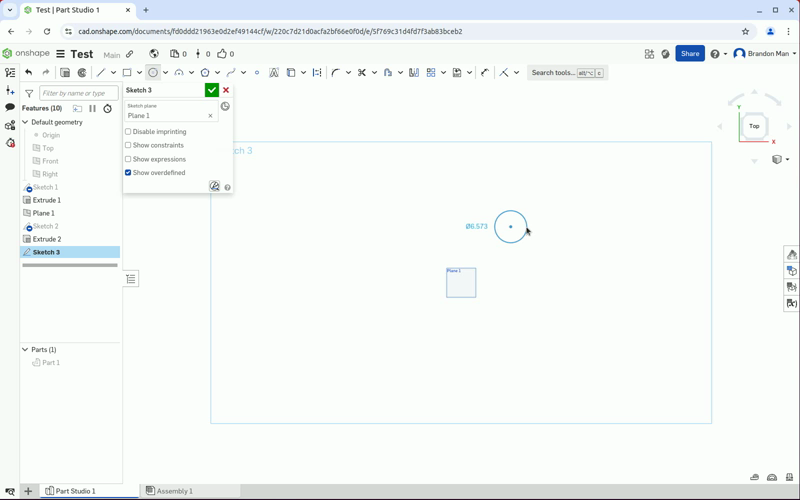
mouse_move(520, 224)
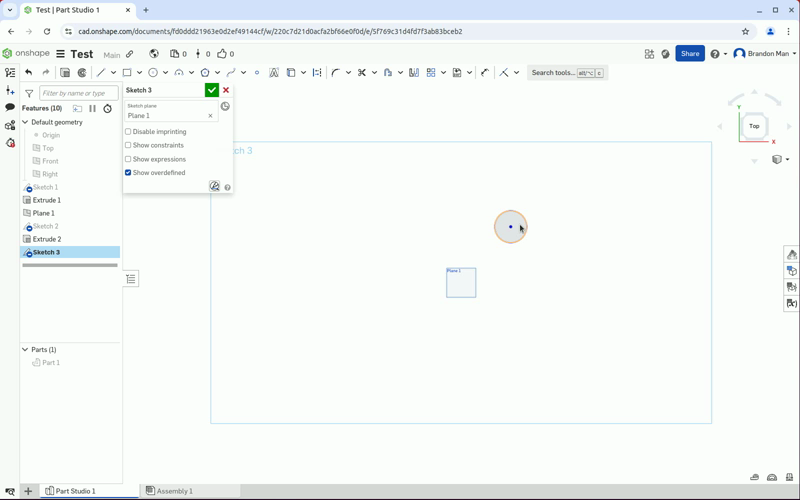
scroll(6)
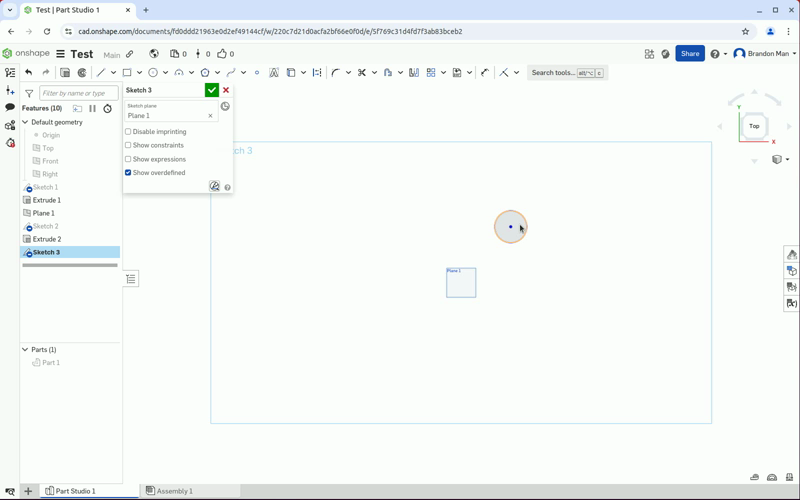
scroll(6)
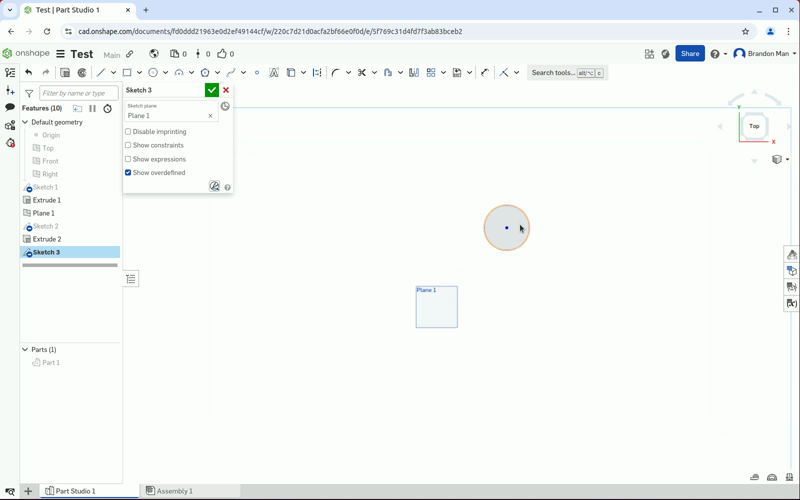
scroll(6)
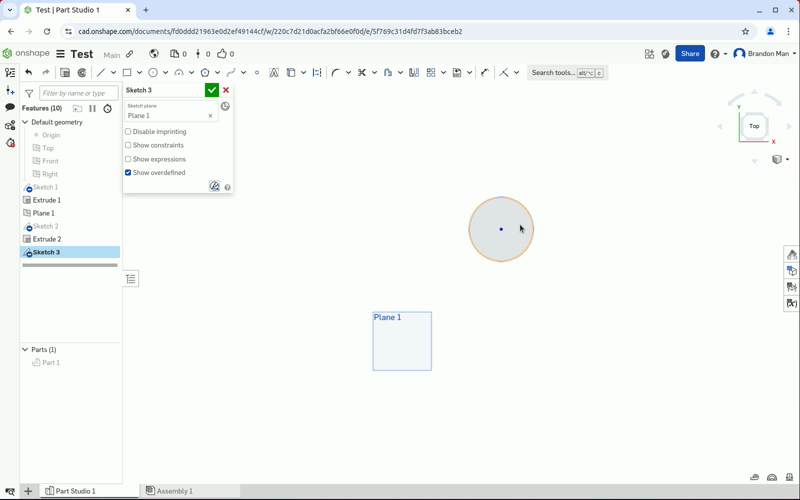
scroll(6)
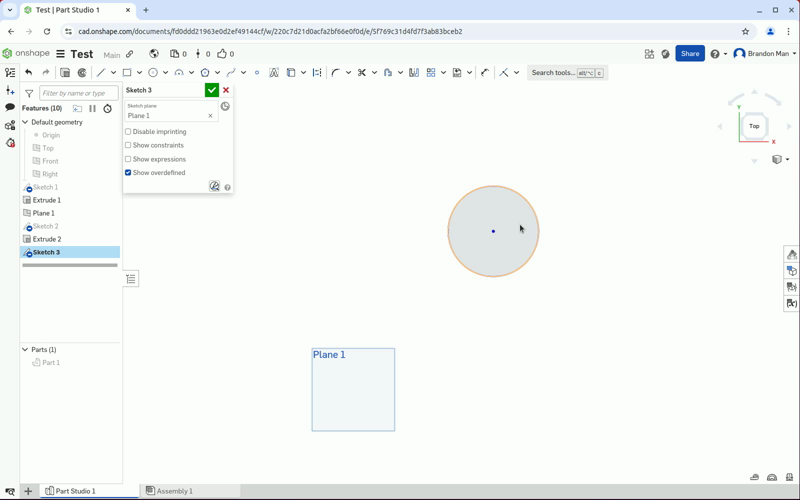
scroll(6)
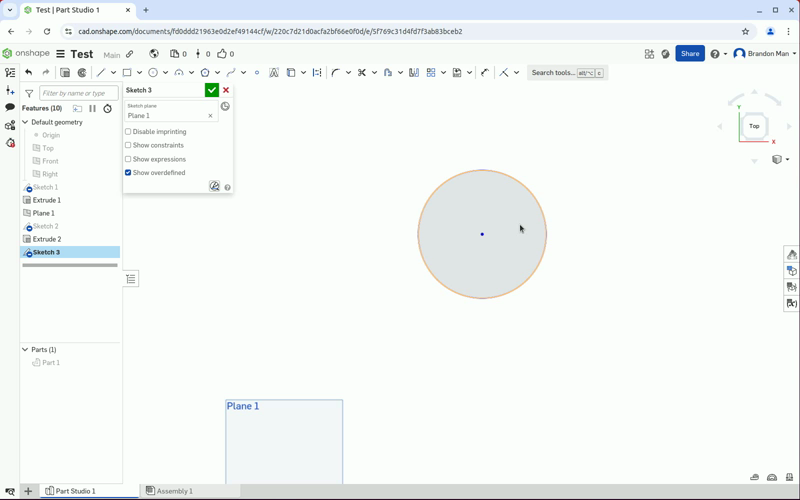
scroll(6)
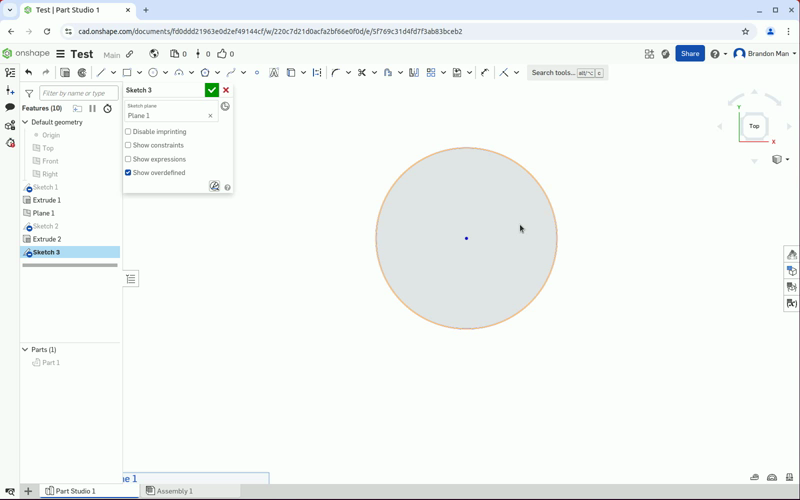
scroll(6)
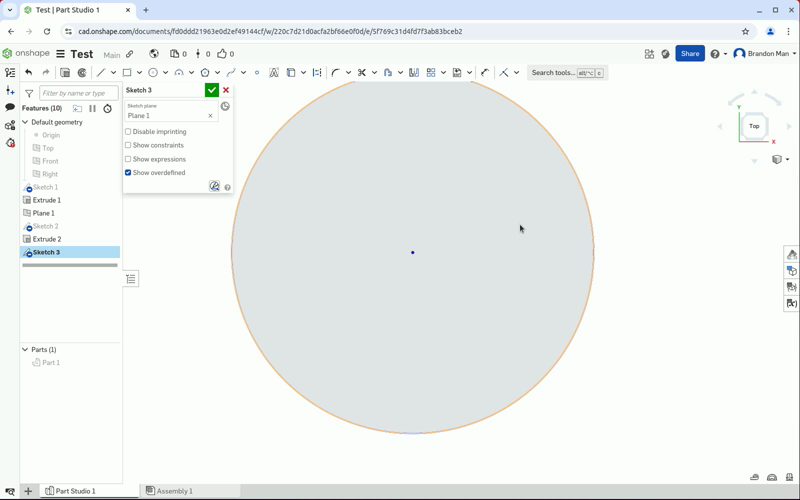
click(520, 224)
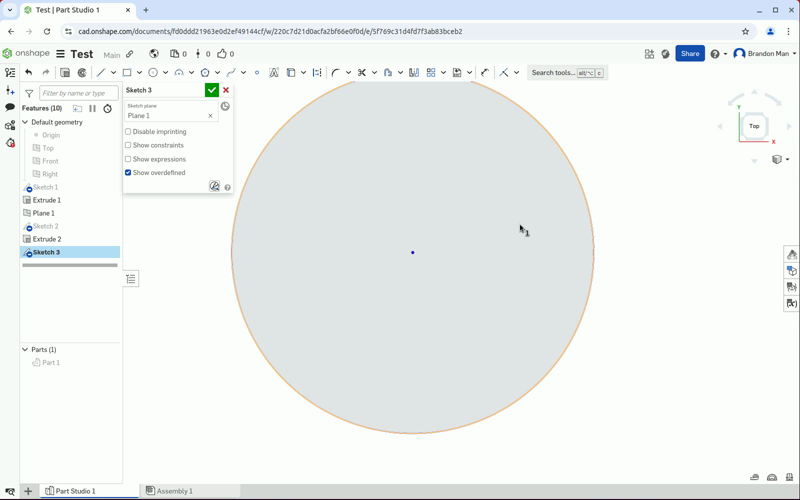
scroll(-6)
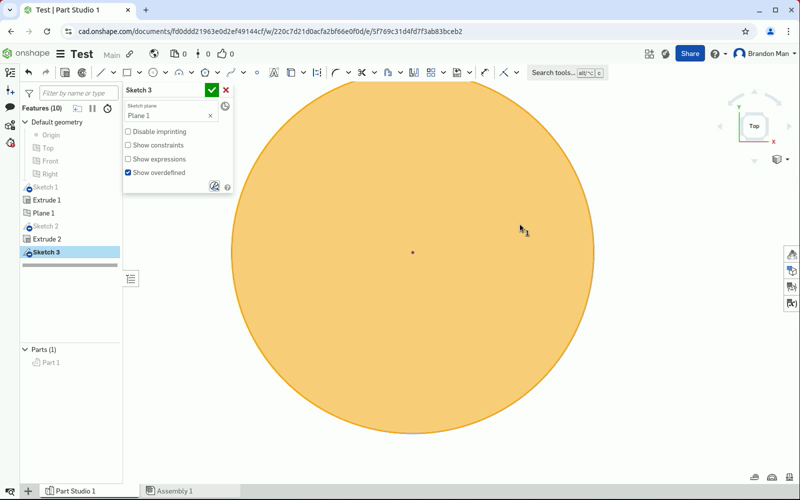
scroll(-6)
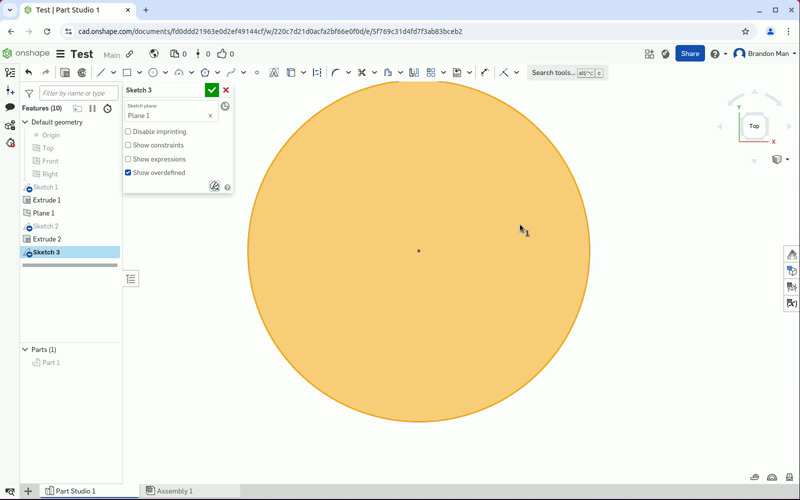
scroll(-6)
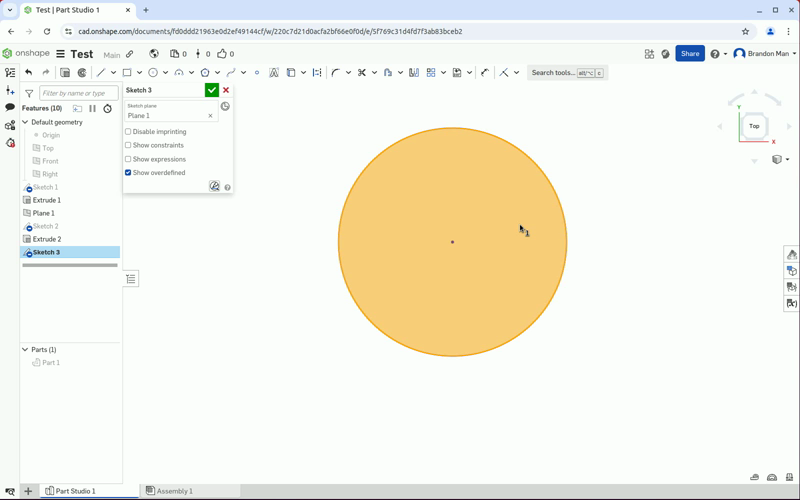
scroll(-6)
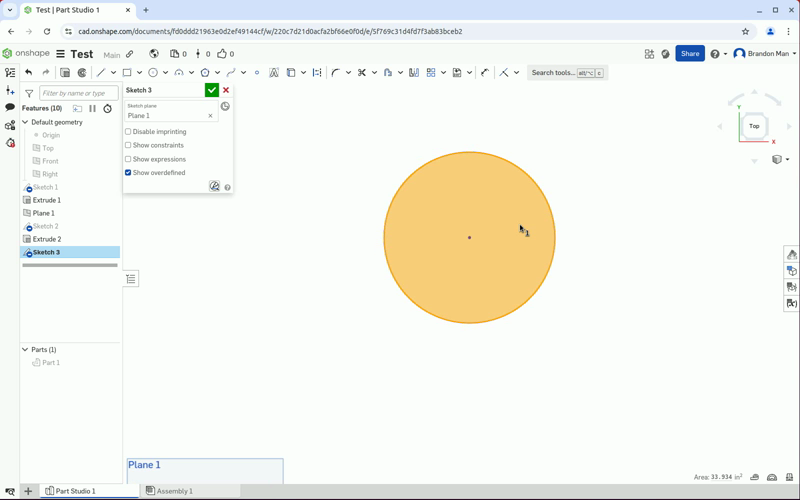
scroll(-6)
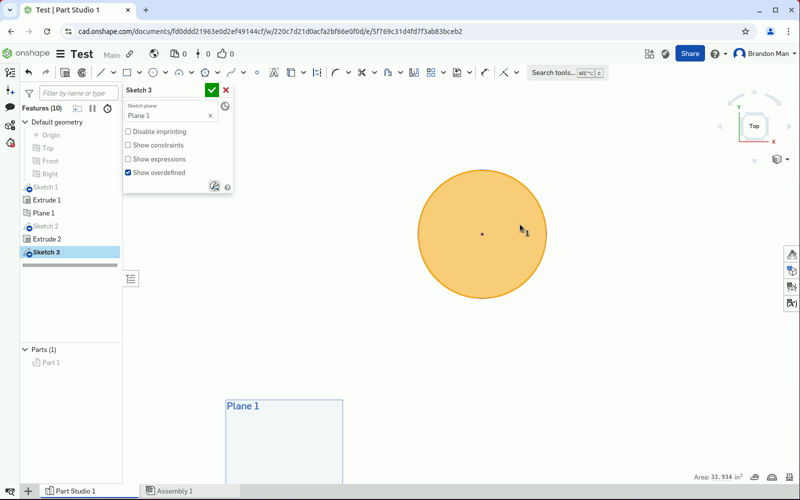
scroll(-6)
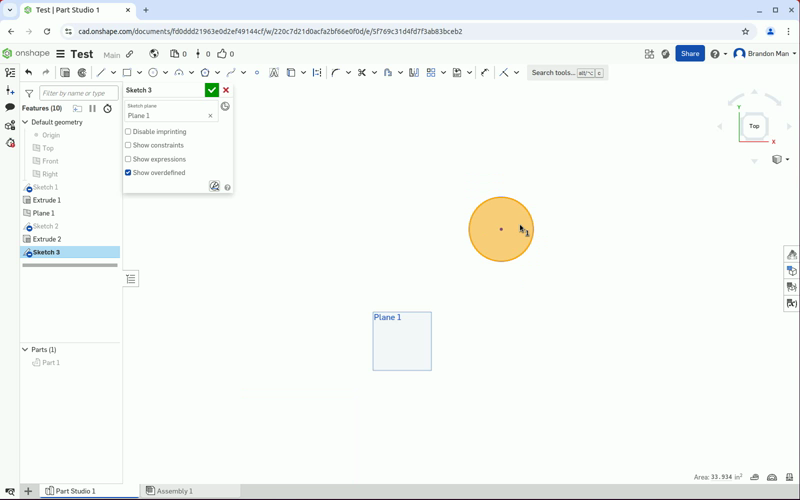
scroll(-6)
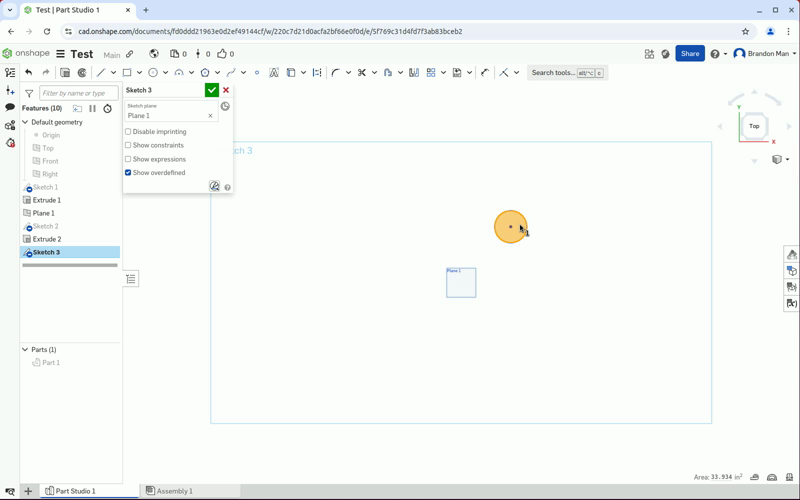
mouse_move(73, 352)
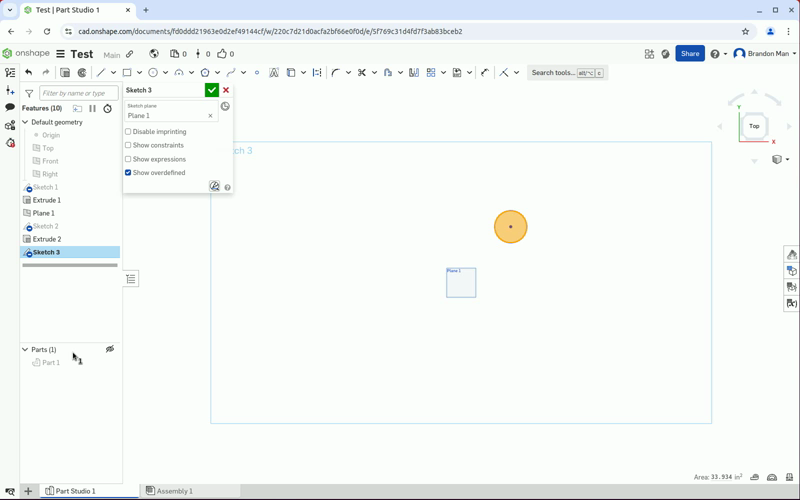
key(shift+y)
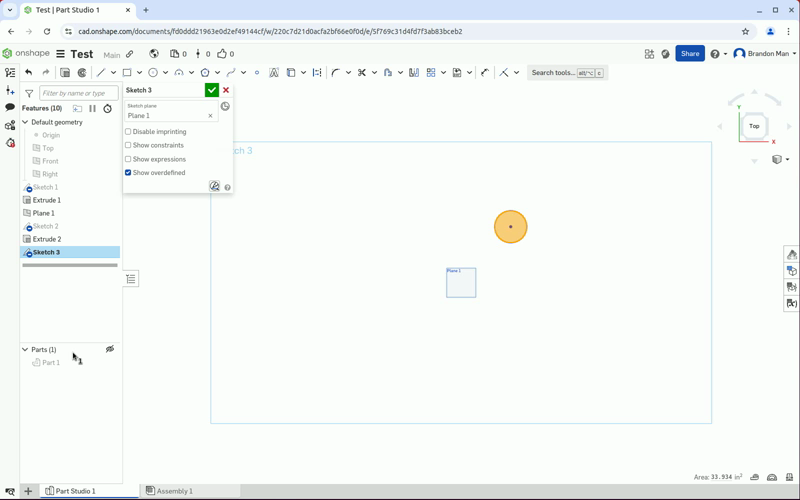
key(shift+e)
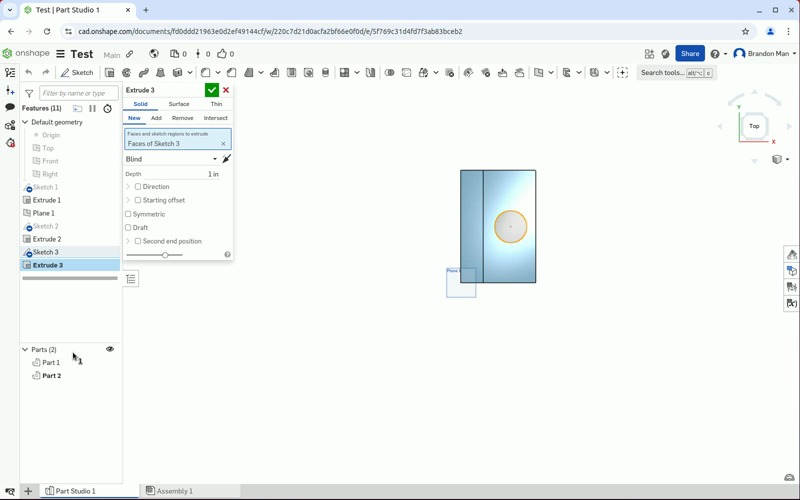
mouse_move(143, 106)
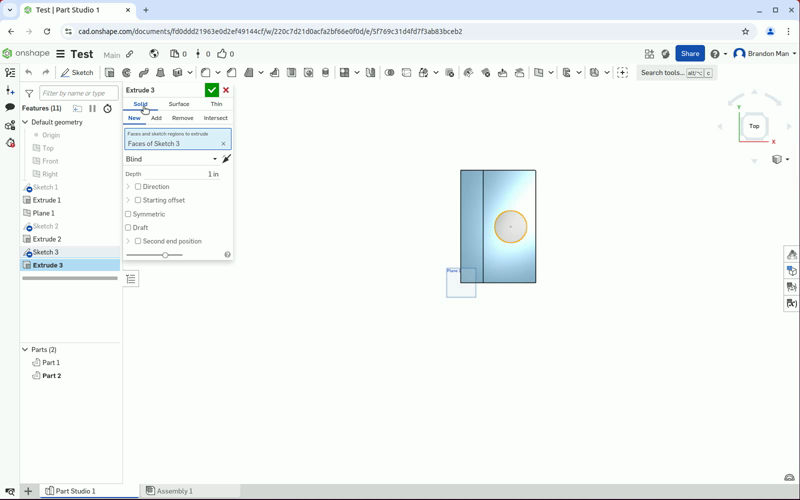
click(143, 106)
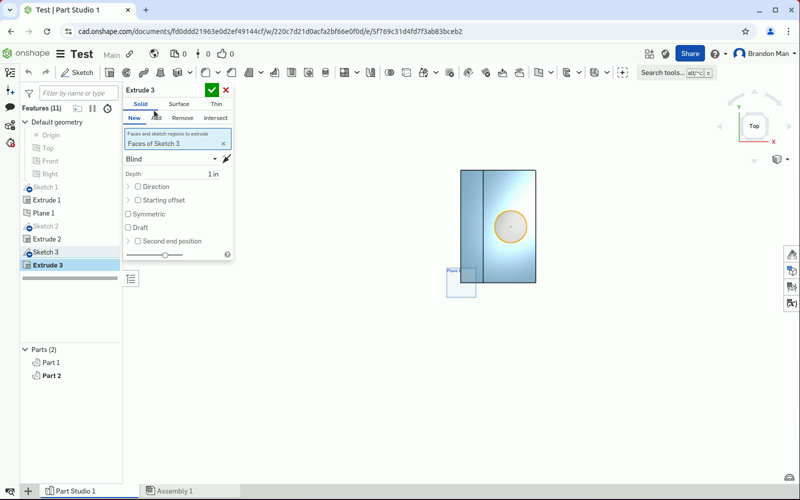
mouse_move(186, 120)
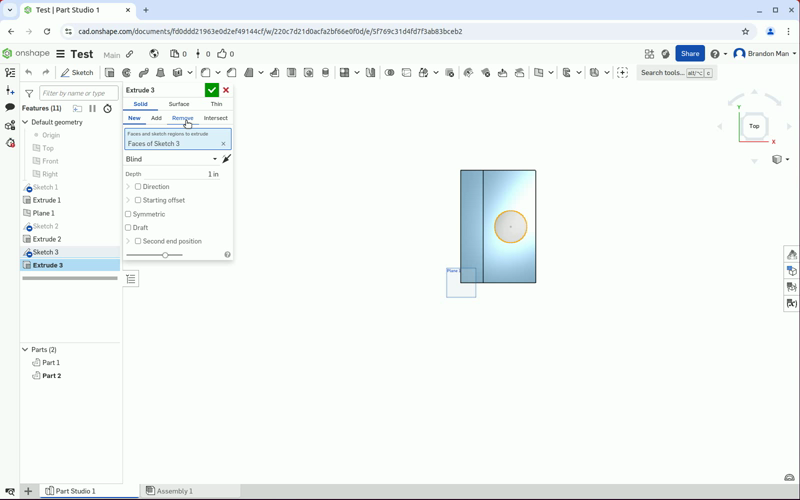
click(186, 120)
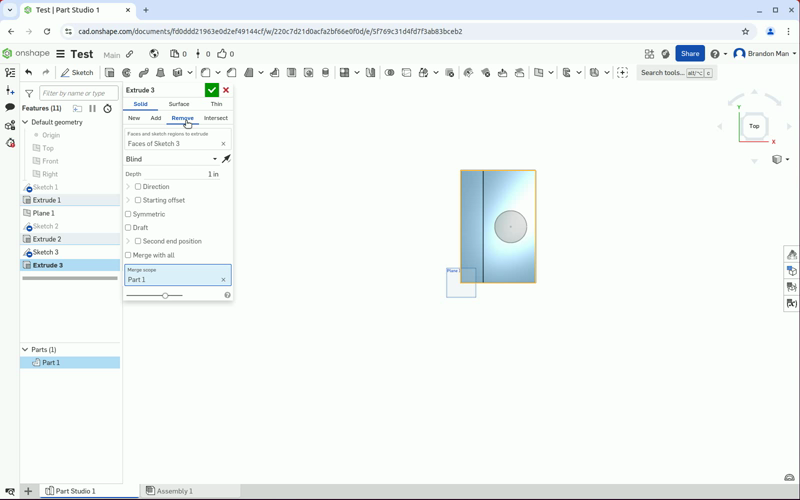
key(tab, 4)
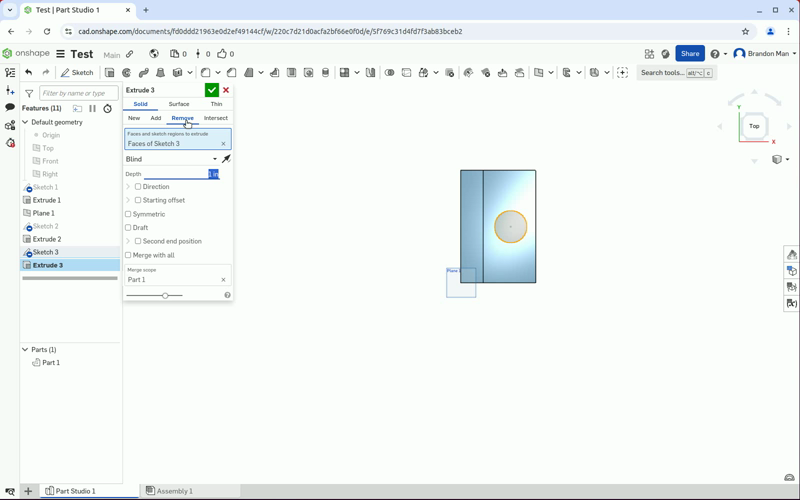
text(30.811)
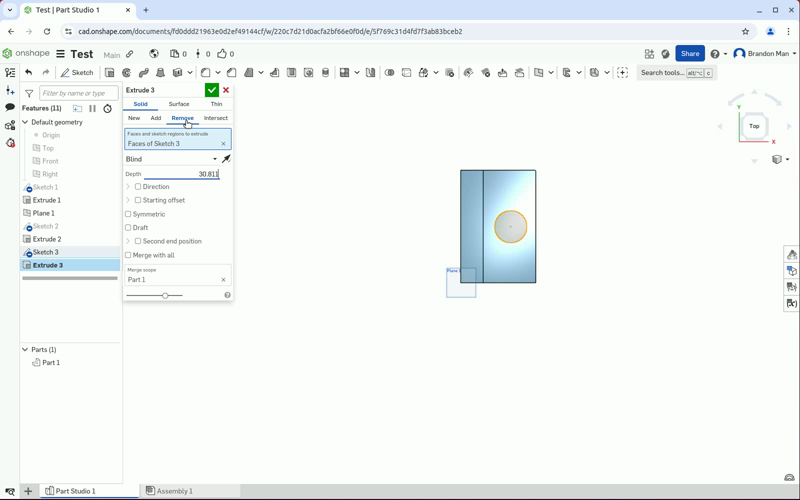
key(tab, 6)
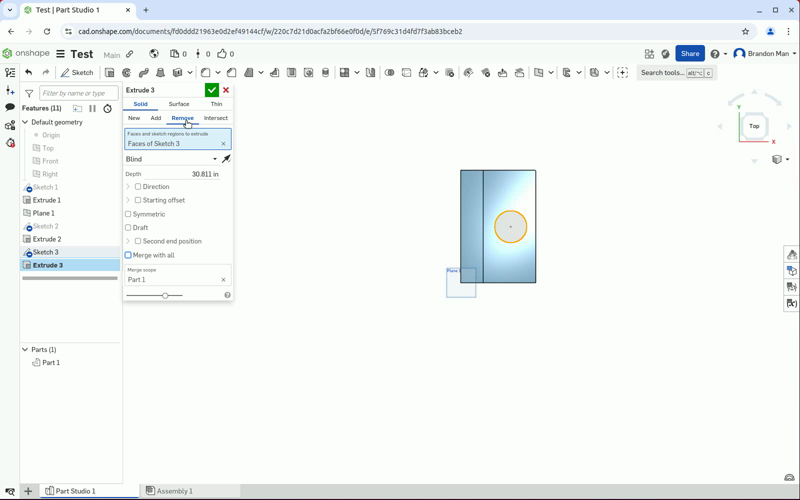
key(space)
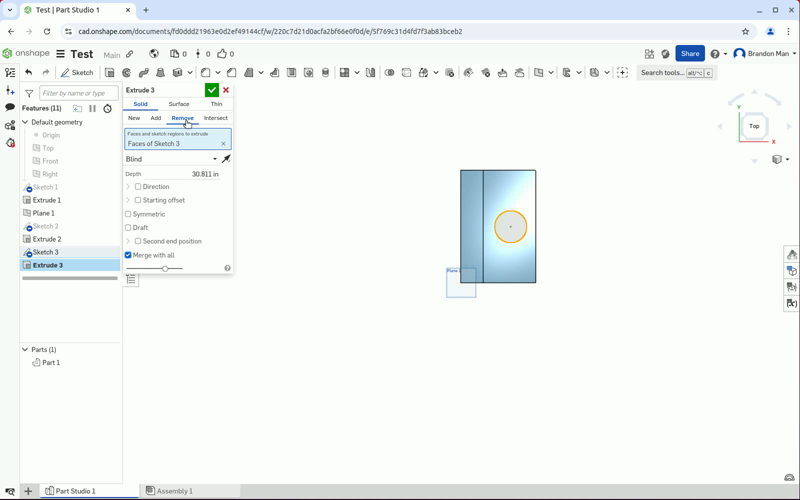
key(enter)
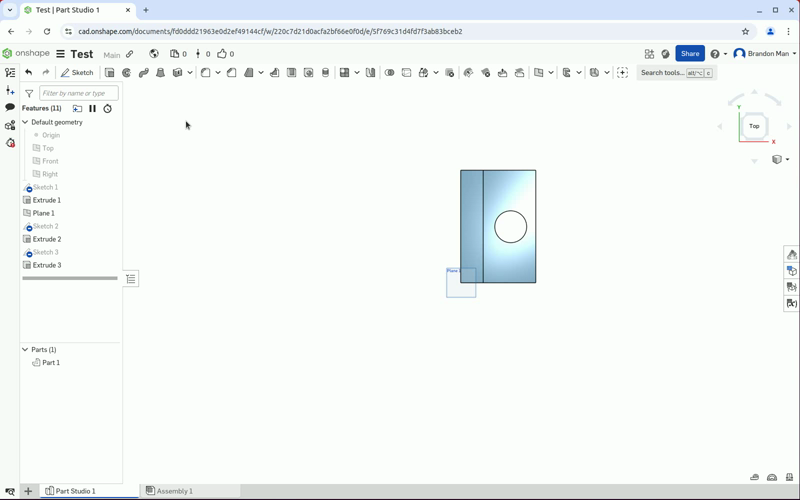
key(shift+h)
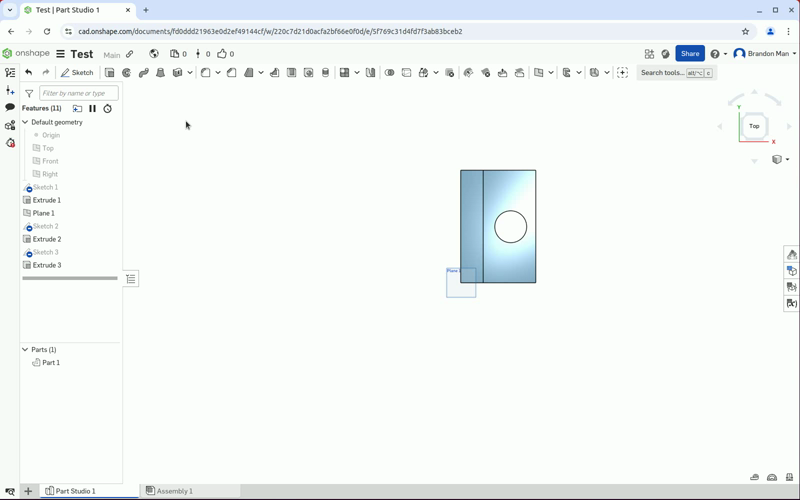
key(shift+h)
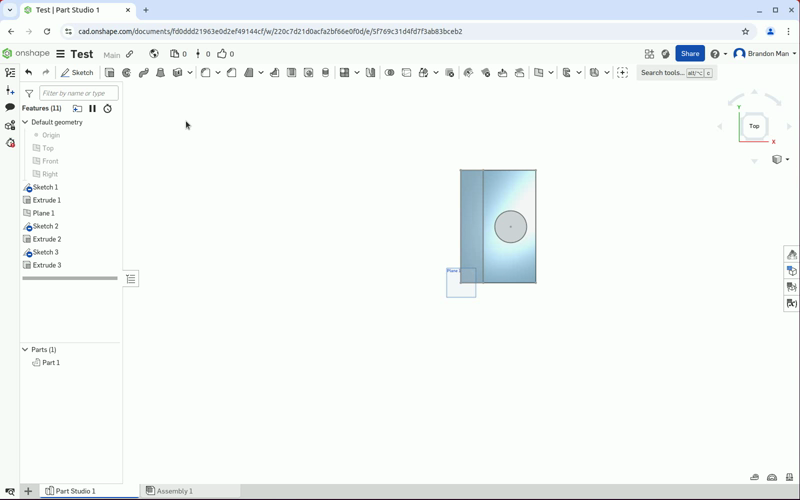
key(shift+7)
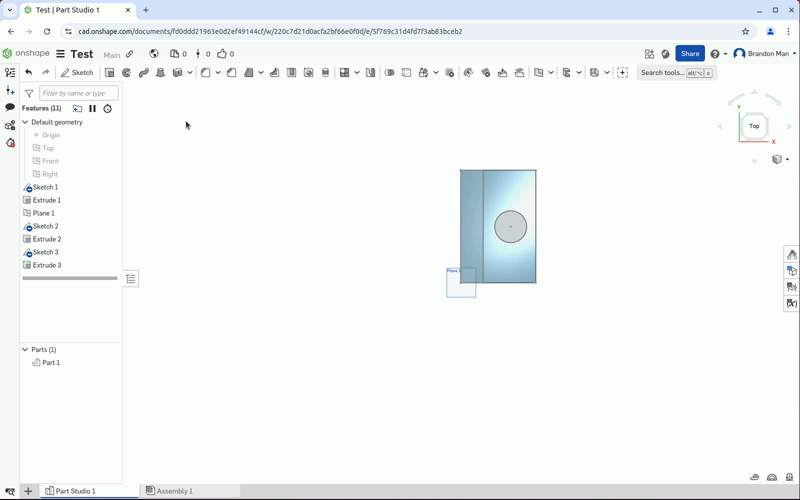
key(up, 3)
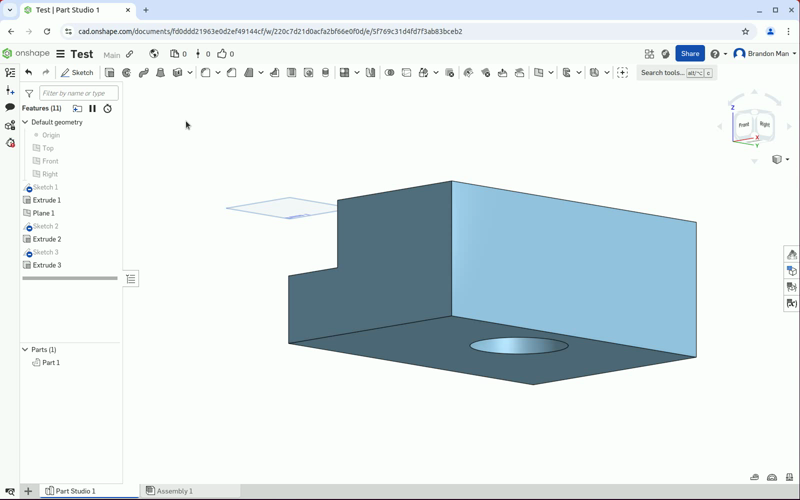
key(left, 3)
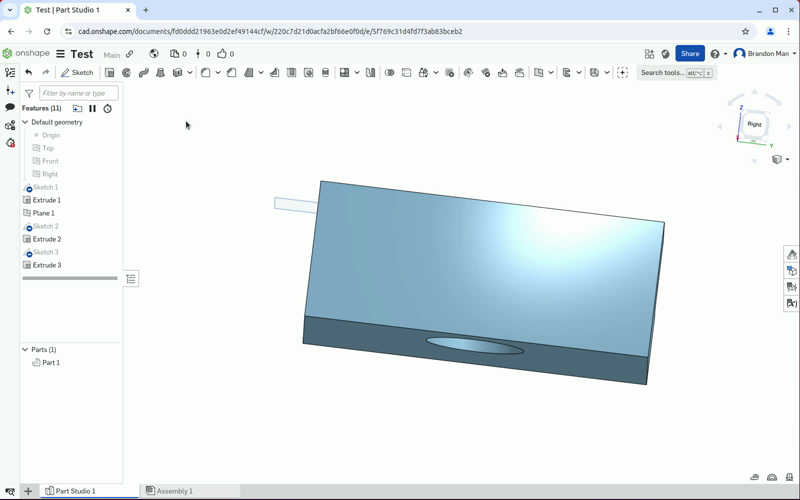
key(right, 3)
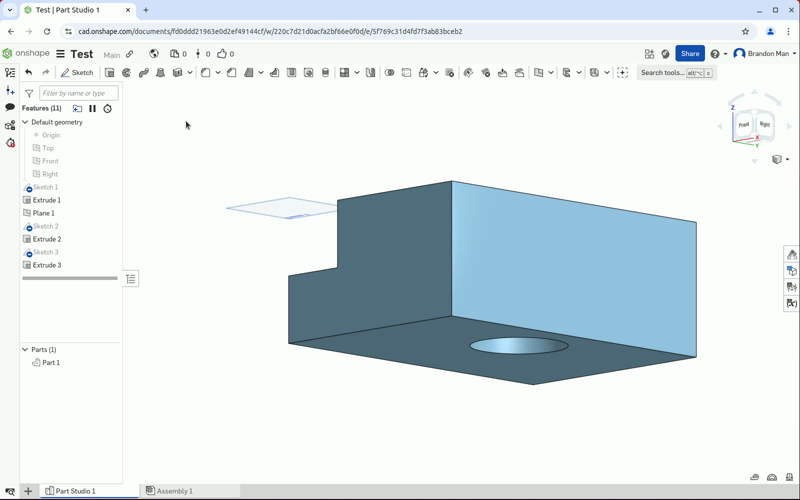
key(down, 3)
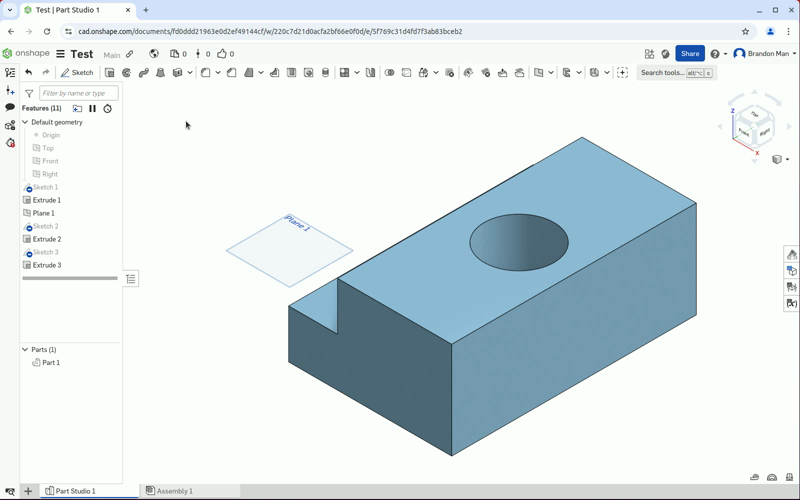
mouse_move(73, 189)
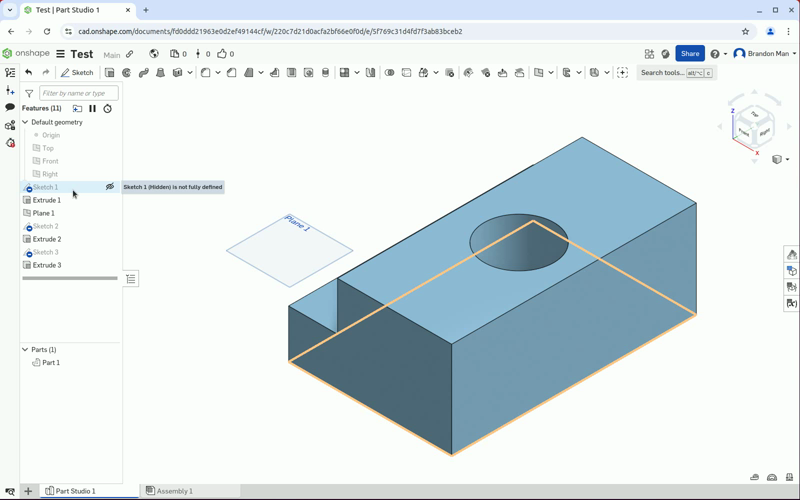
click(73, 189)